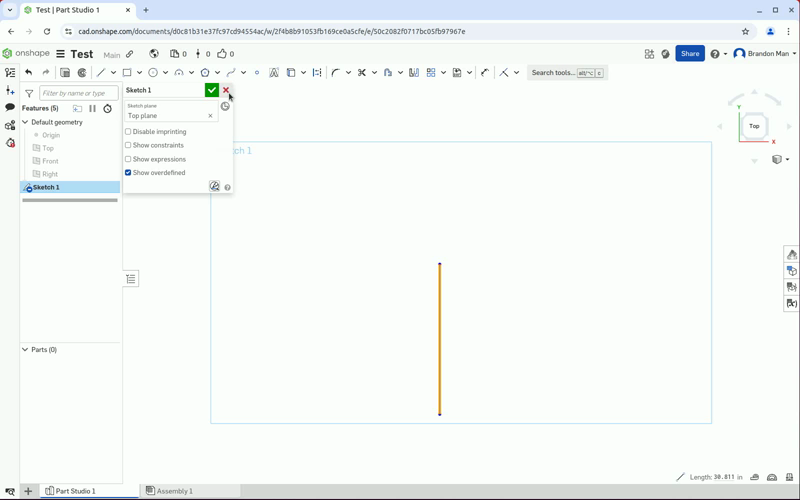
key(shift+h)
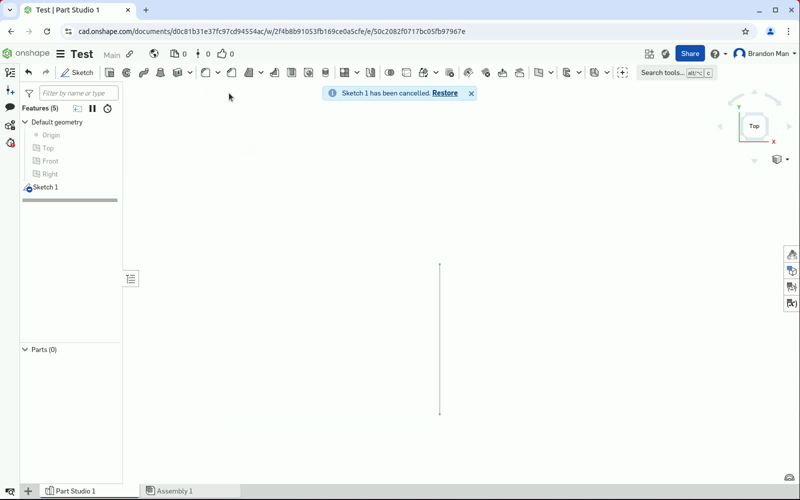
key(shift+s)
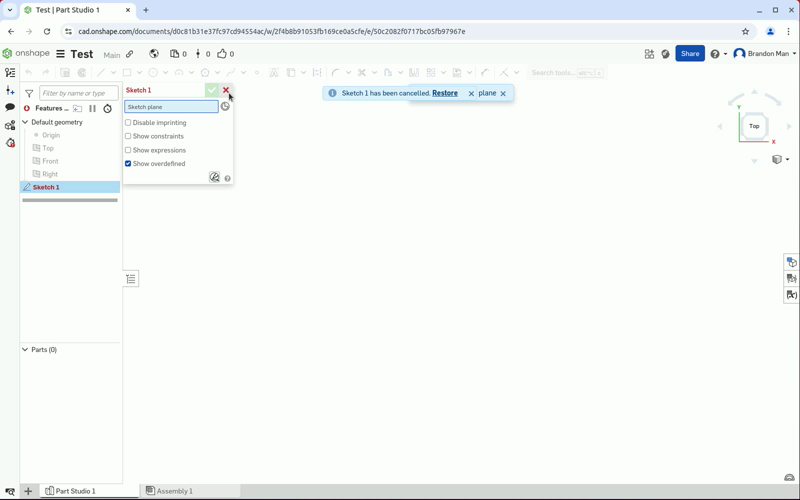
mouse_move(73, 150)
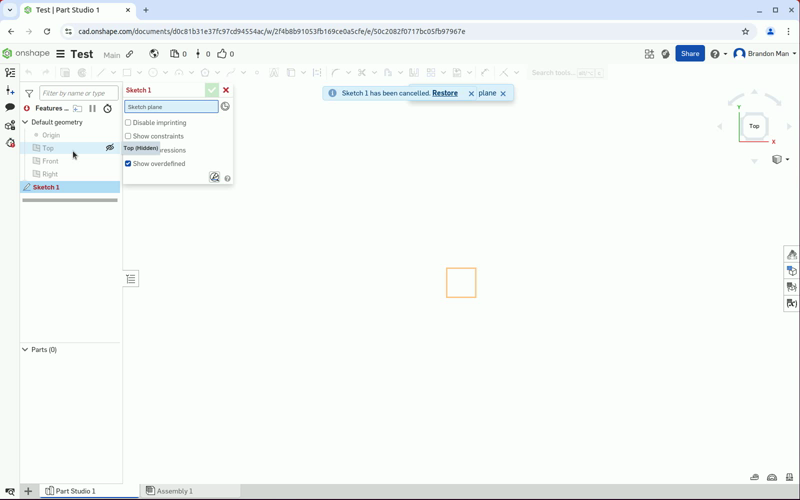
click(73, 150)
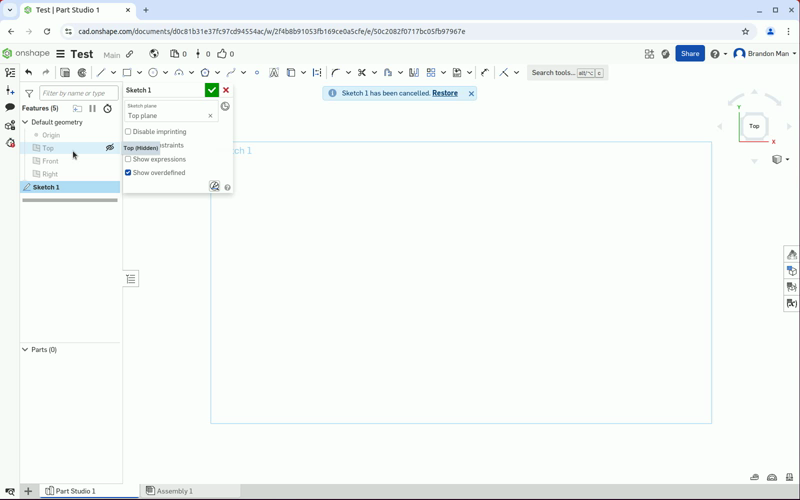
mouse_move(73, 352)
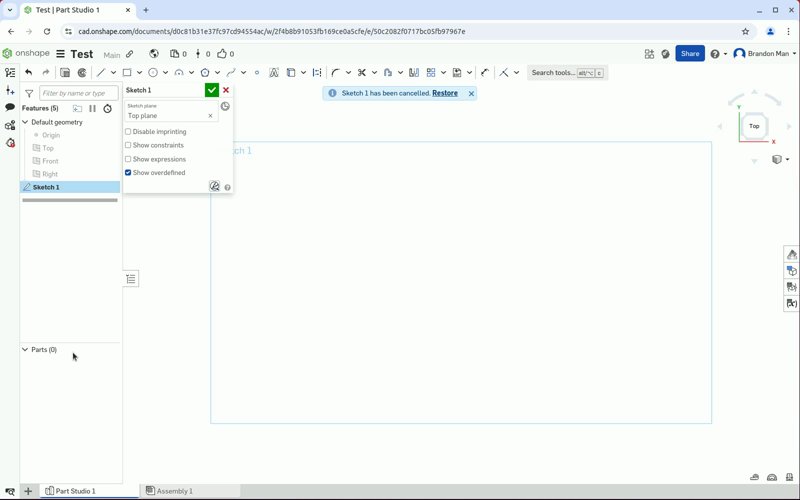
key(y)
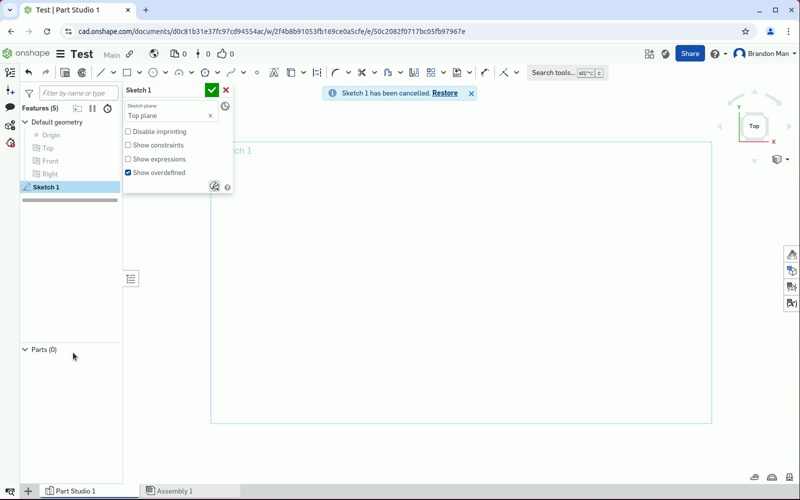
key(c)
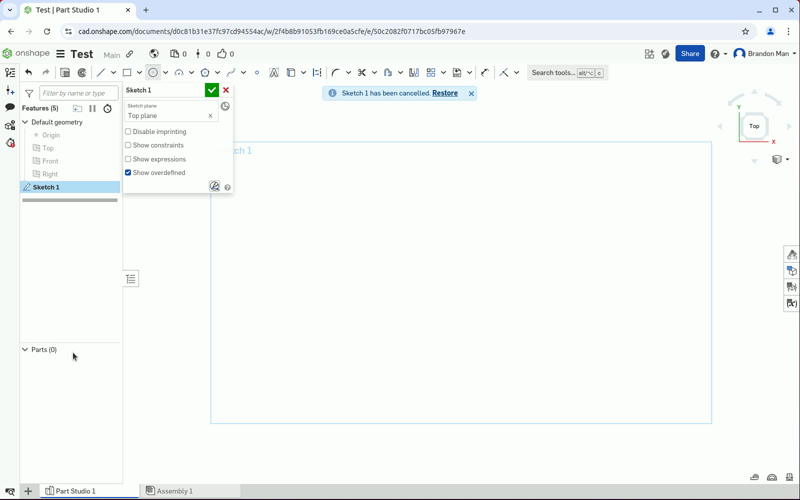
key_down(shift)
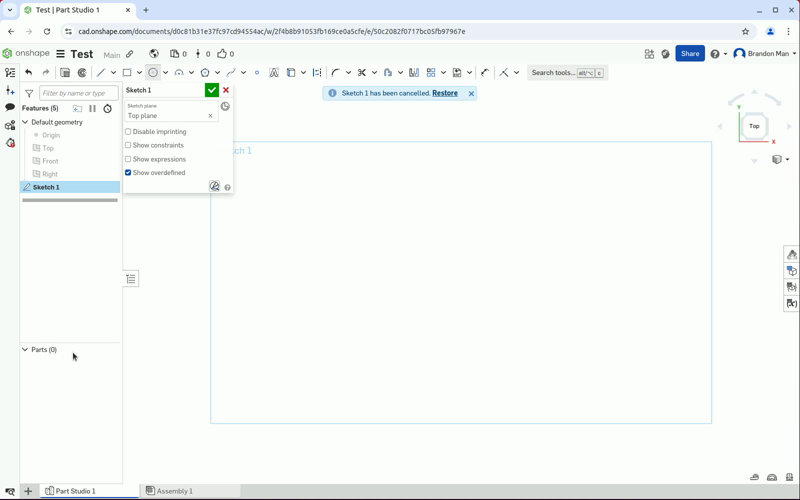
mouse_move(461, 282)
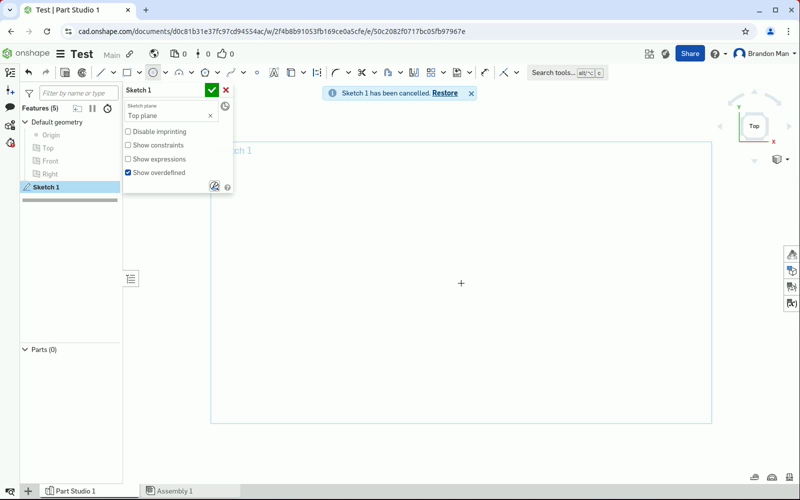
click(461, 282)
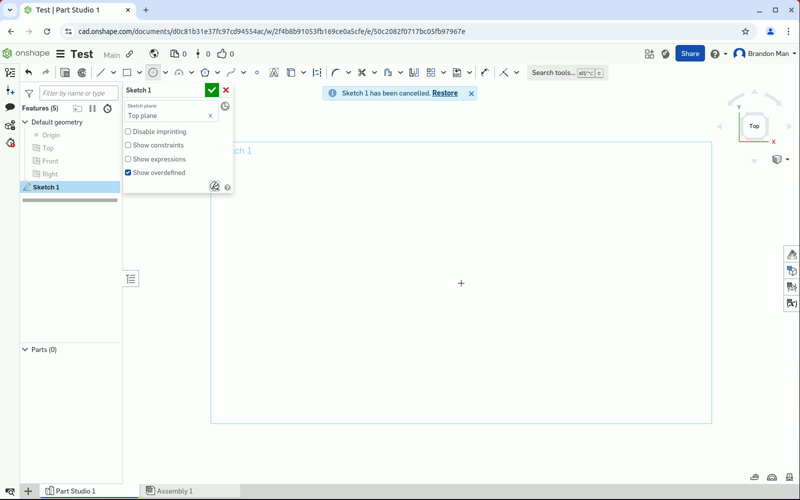
key_up(shift)
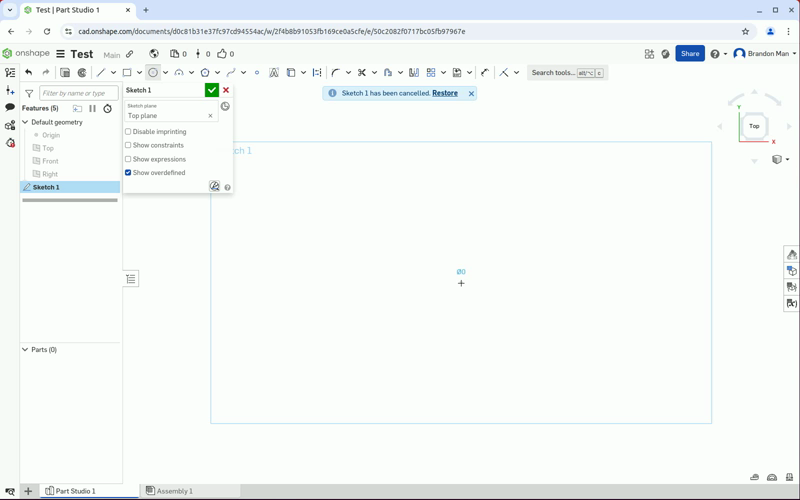
mouse_move(574, 282)
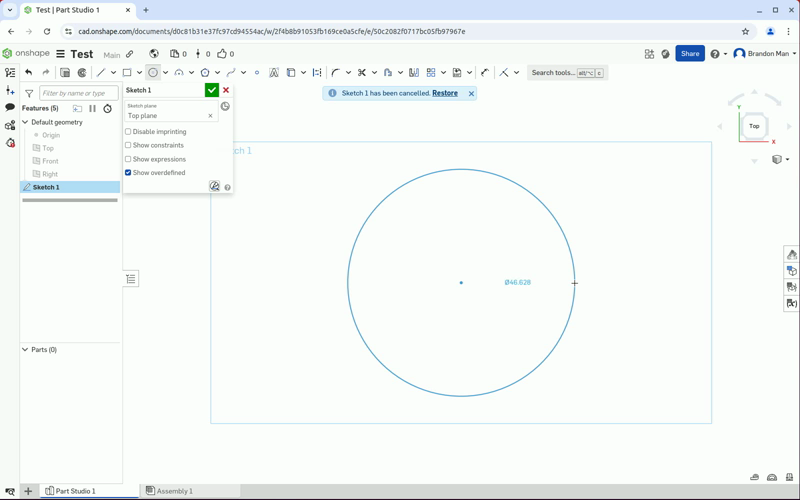
click(574, 282)
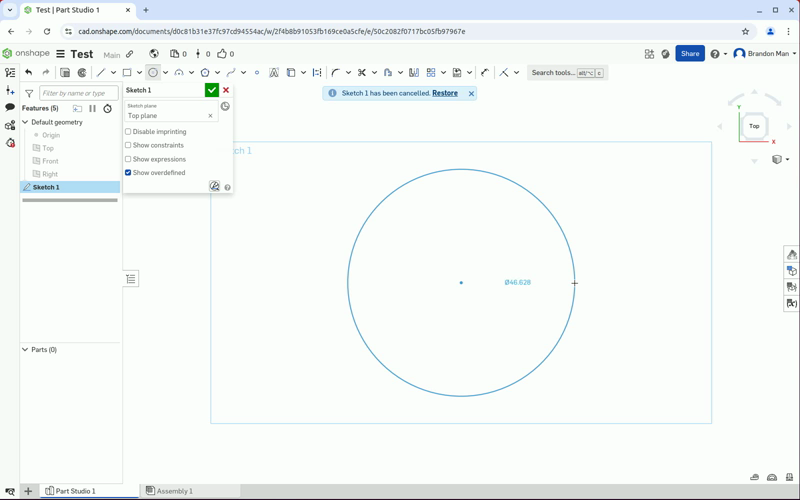
key(esc)
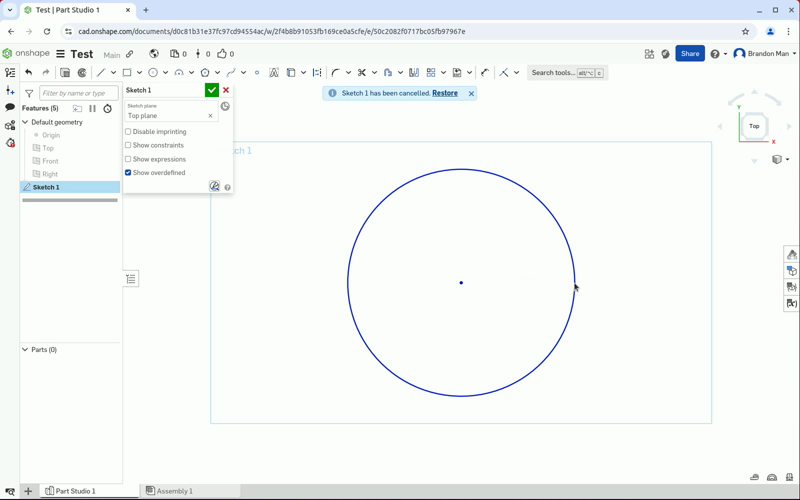
key(c)
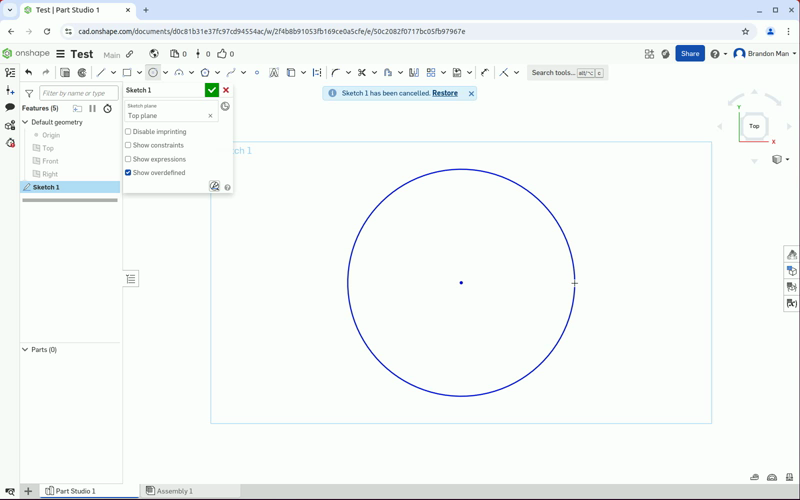
key_down(shift)
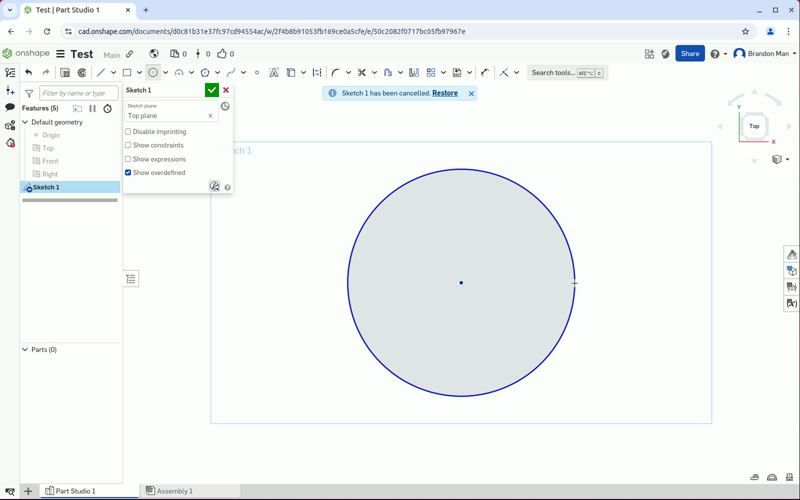
mouse_move(461, 282)
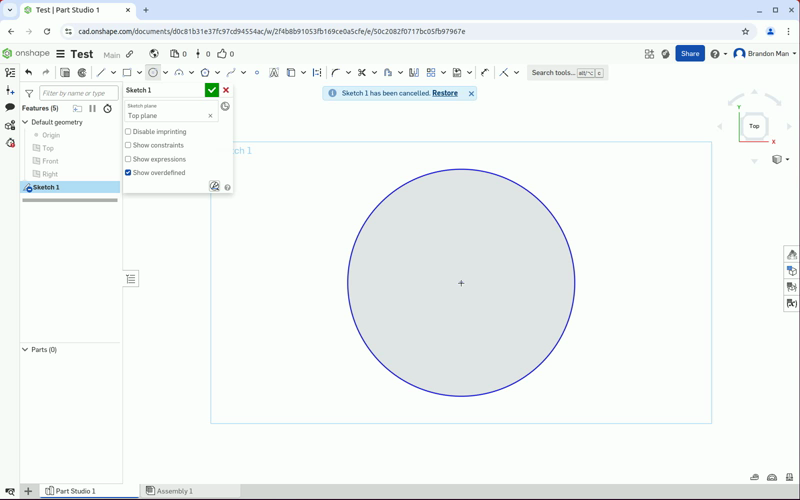
click(461, 282)
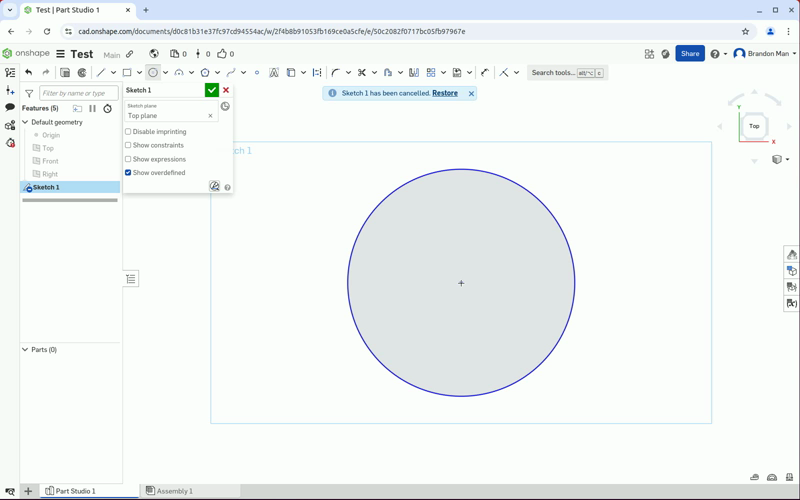
key_up(shift)
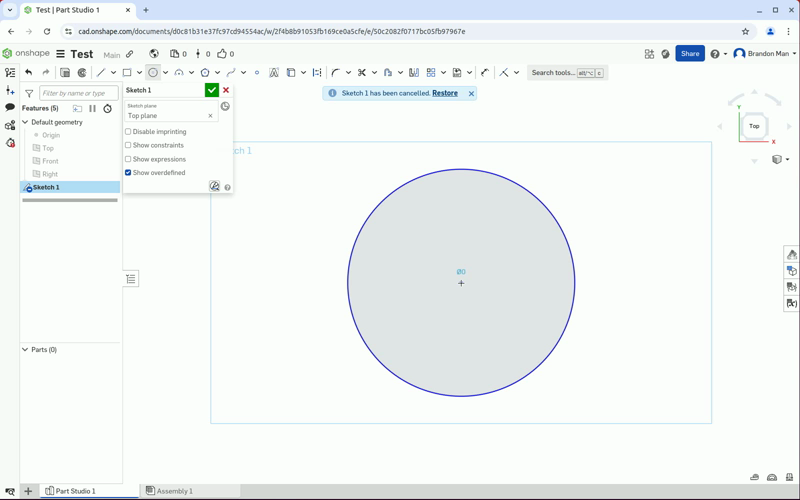
mouse_move(548, 282)
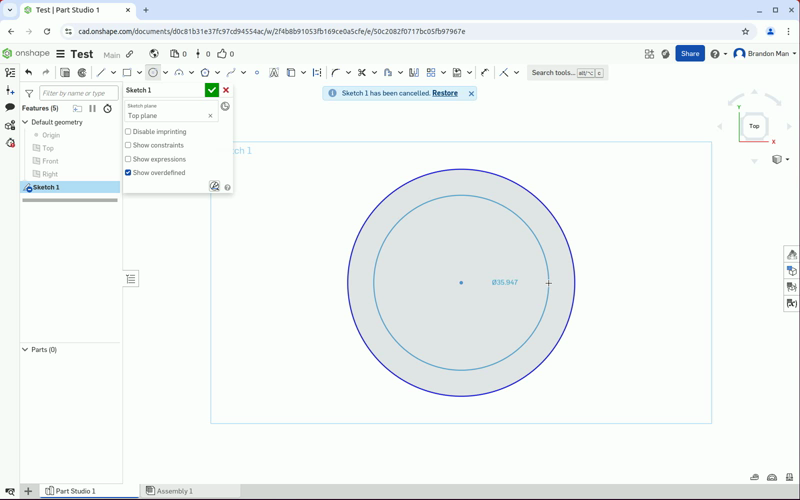
click(548, 282)
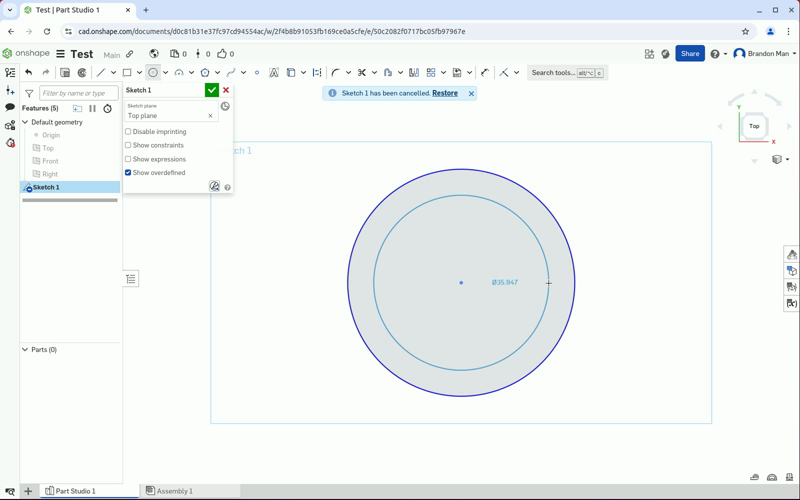
key(esc)
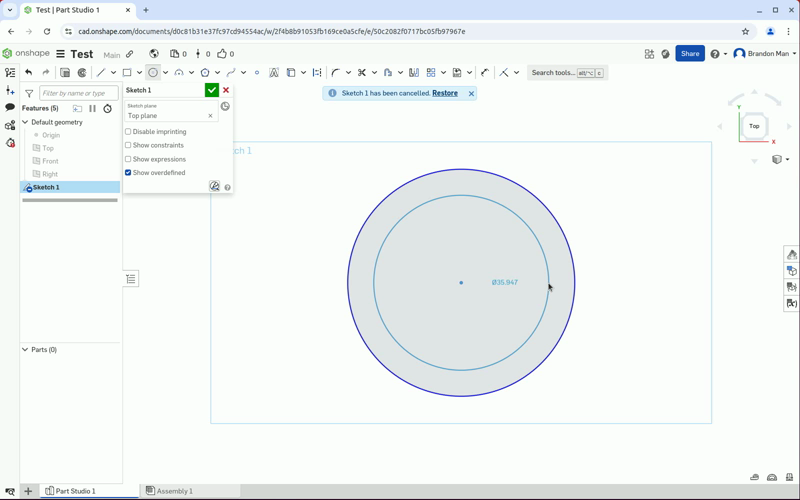
mouse_move(532, 213)
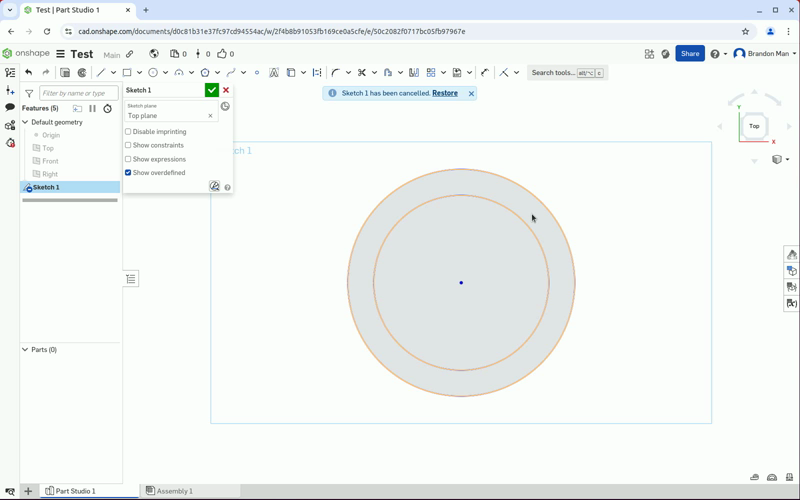
click(532, 213)
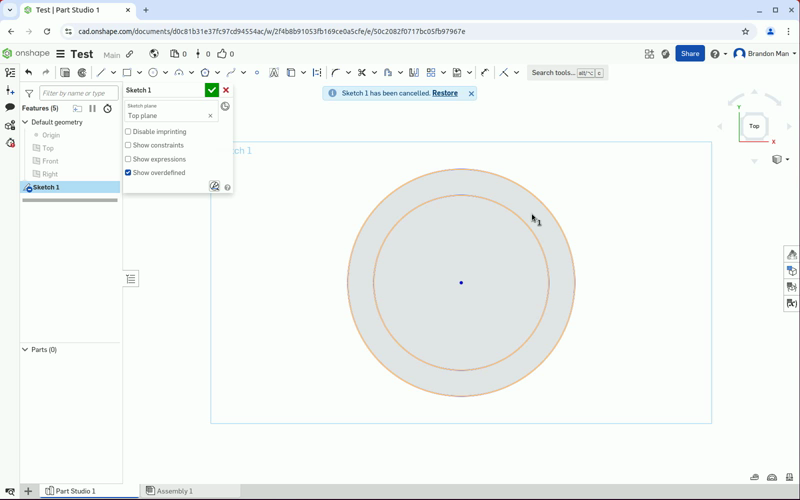
mouse_move(73, 352)
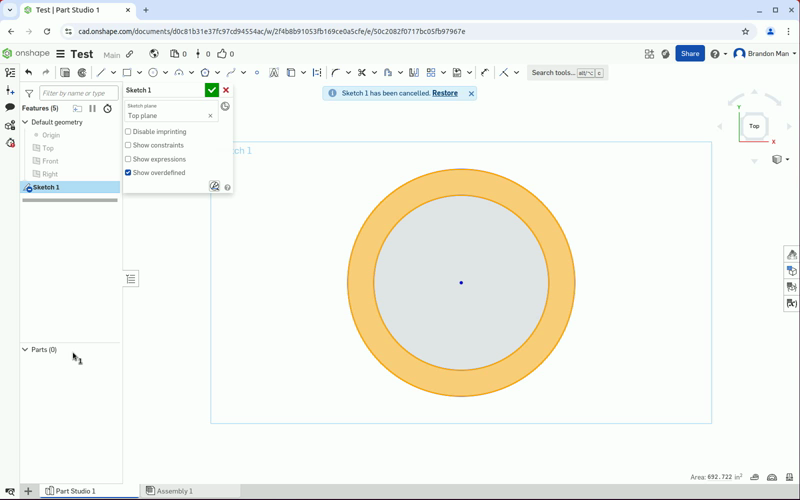
key(shift+y)
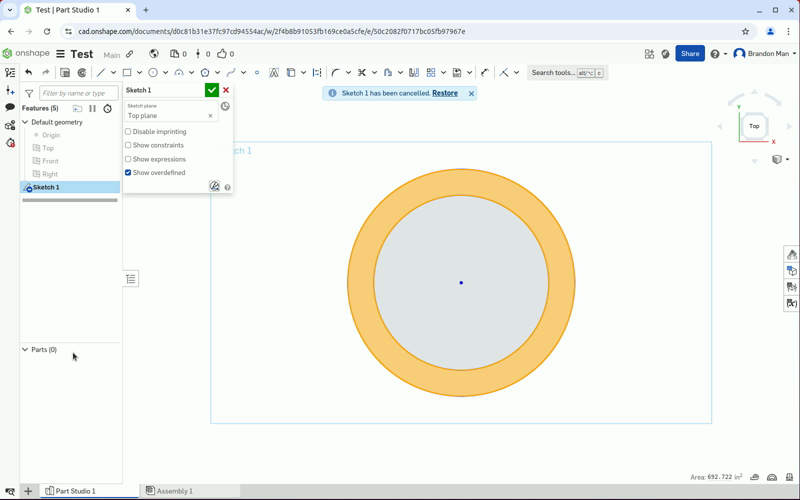
key(shift+e)
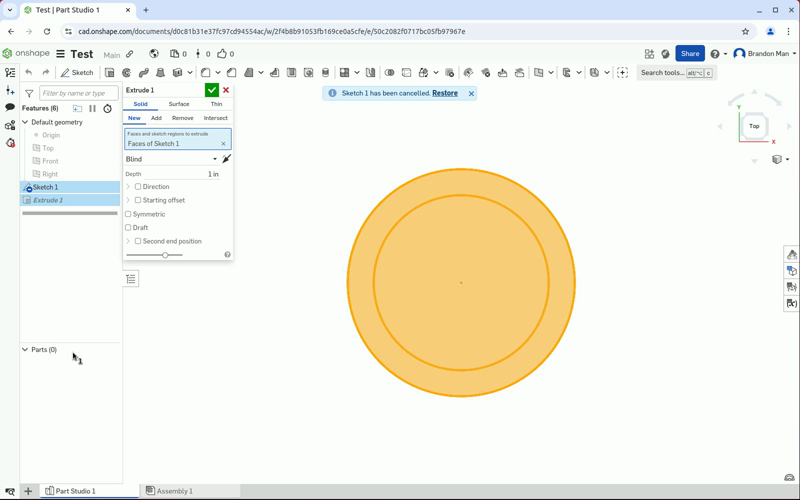
mouse_move(143, 106)
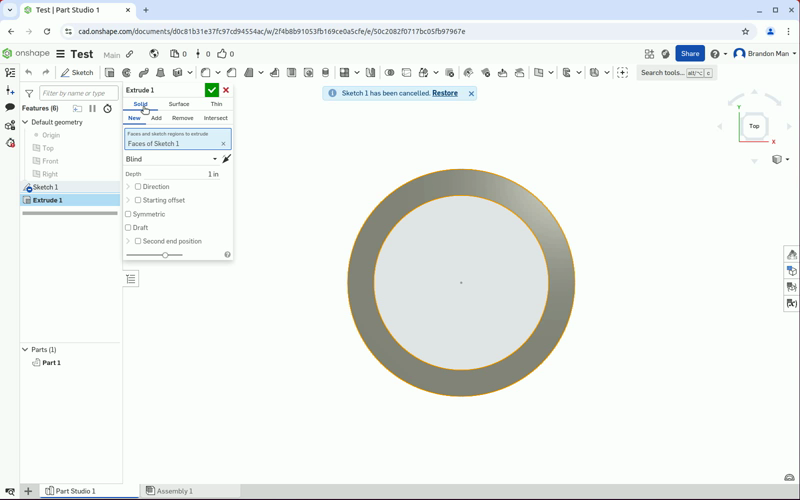
click(143, 106)
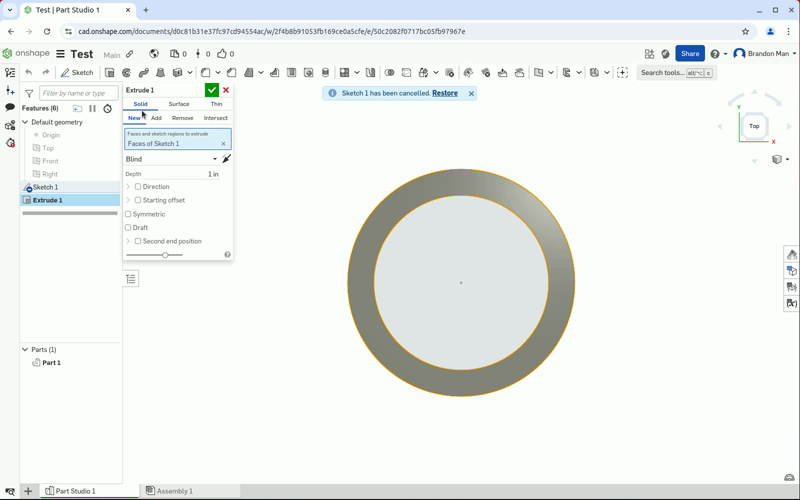
mouse_move(137, 120)
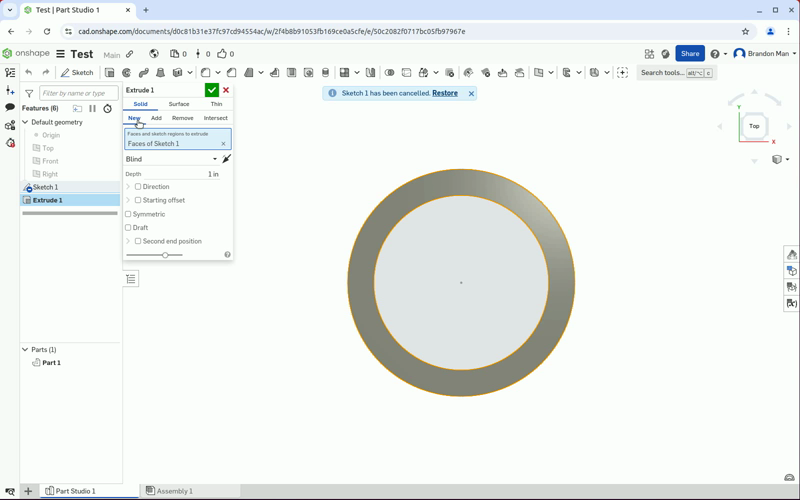
click(137, 120)
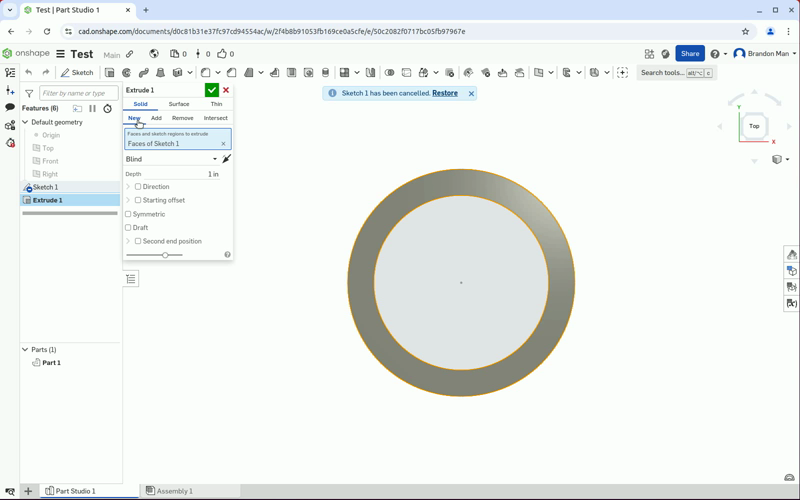
key(tab, 4)
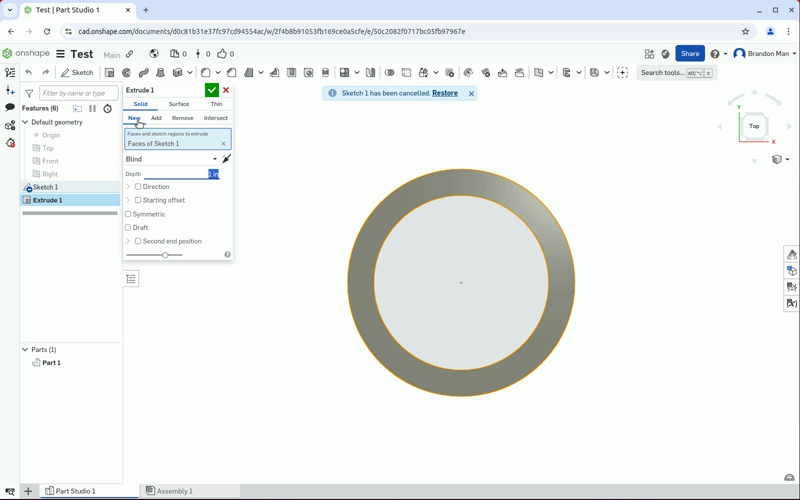
text(5.055)
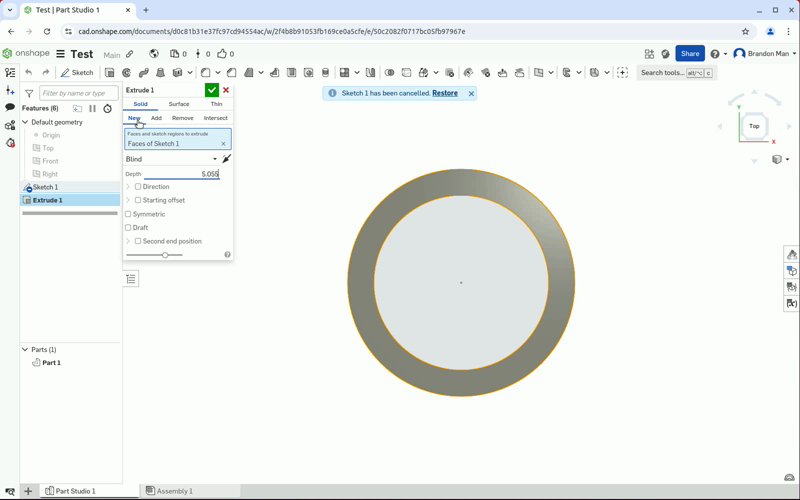
key(enter)
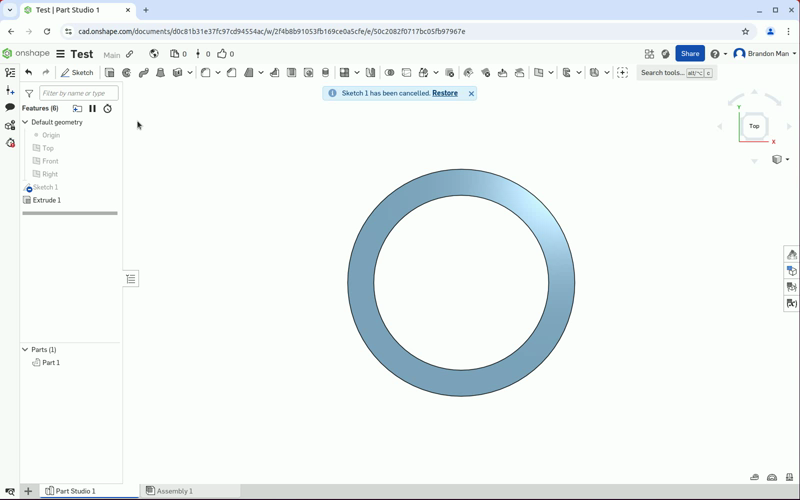
key(shift+h)
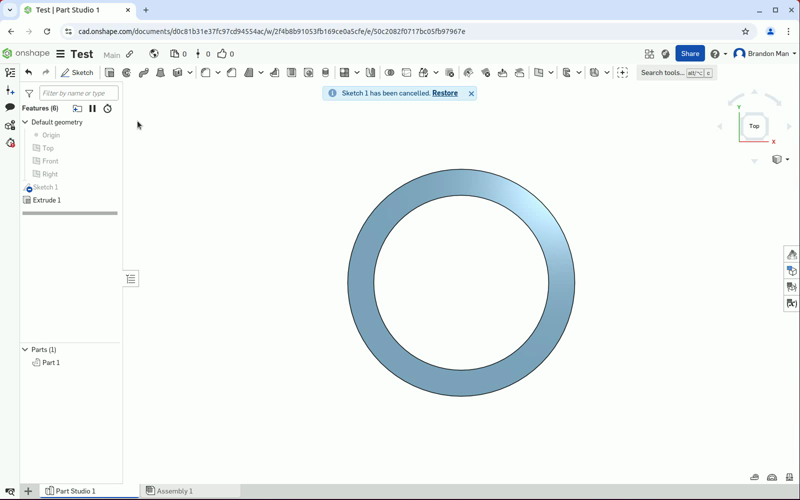
key(shift+h)
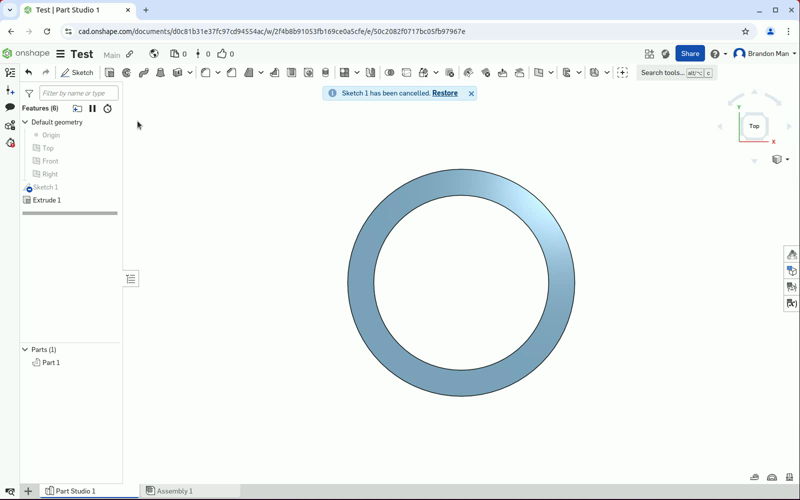
mouse_move(73, 189)
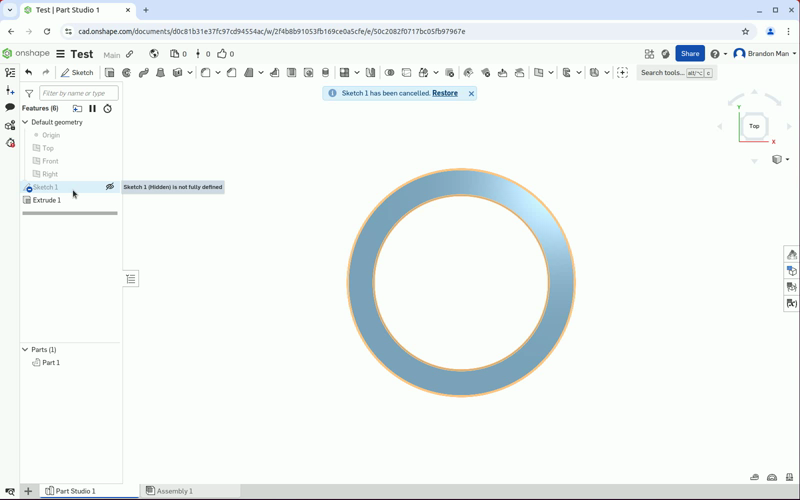
click(73, 189)
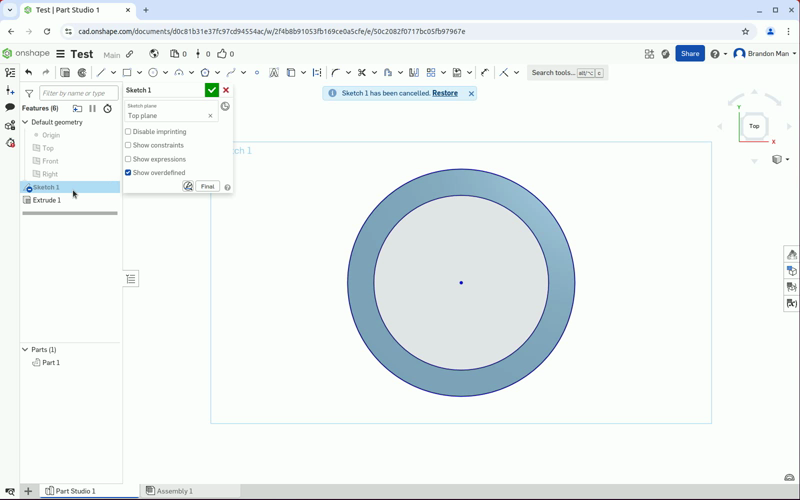
mouse_move(229, 92)
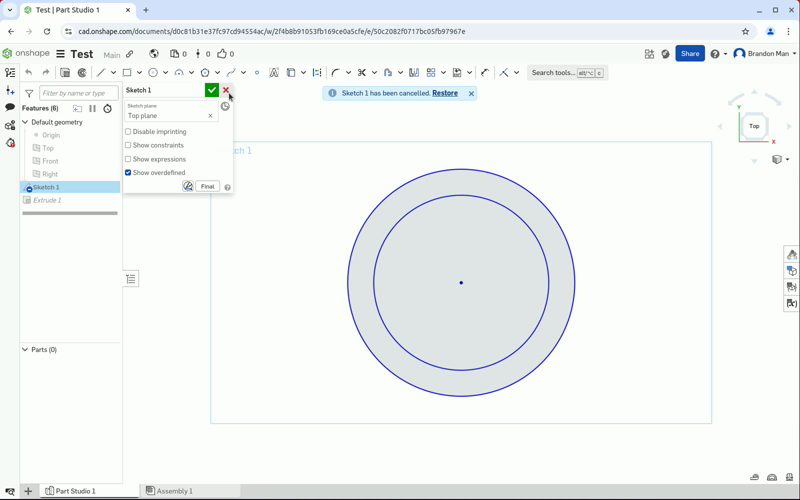
click(229, 92)
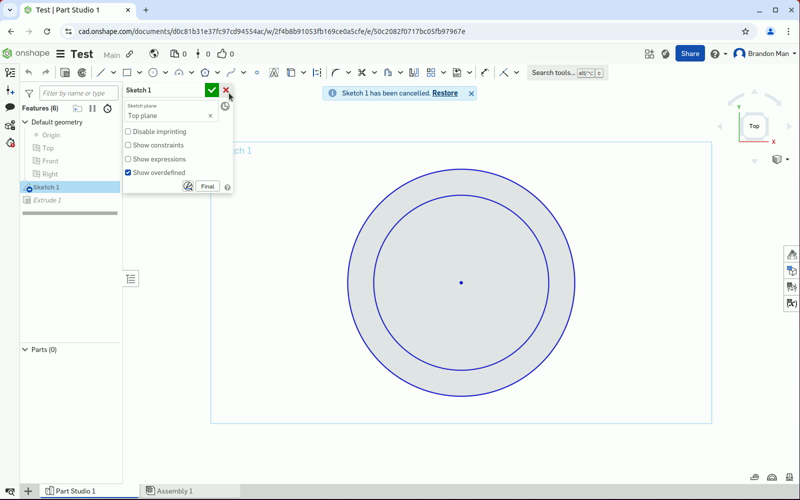
key(shift+s)
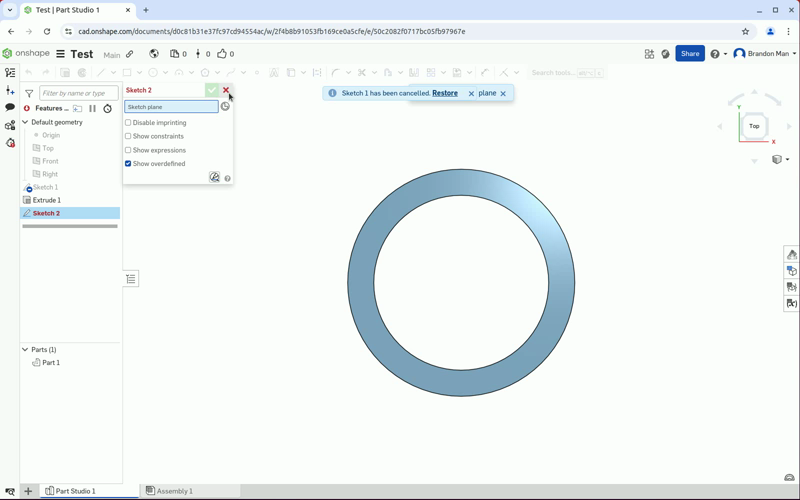
mouse_move(73, 150)
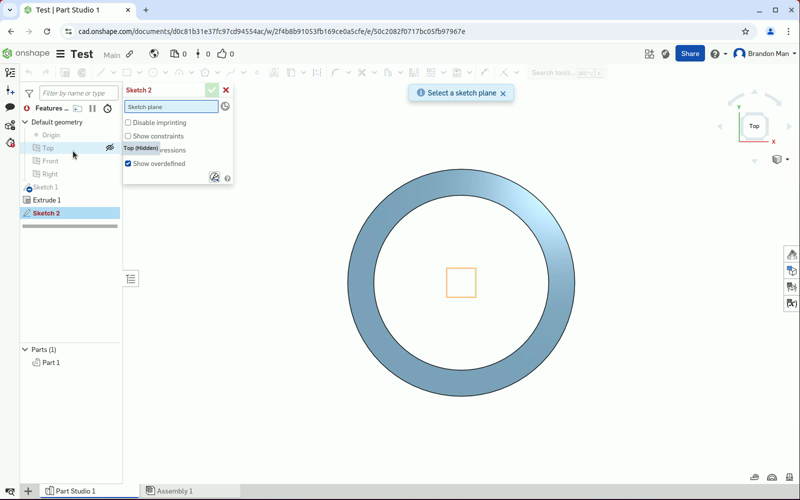
click(73, 150)
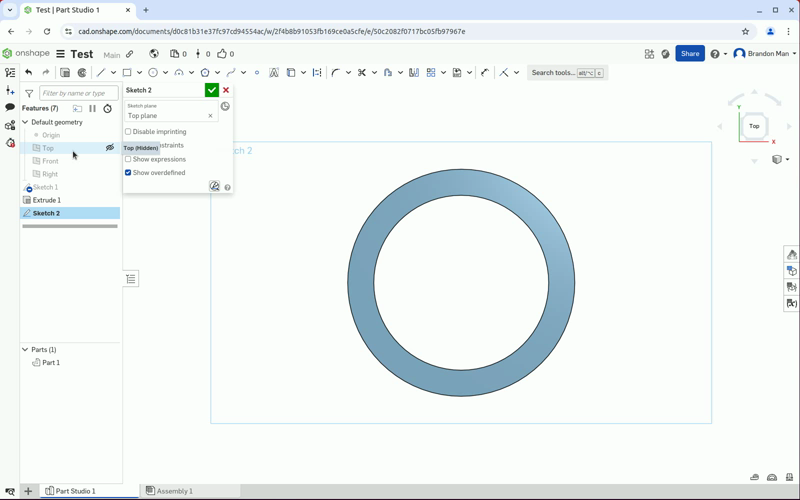
mouse_move(73, 352)
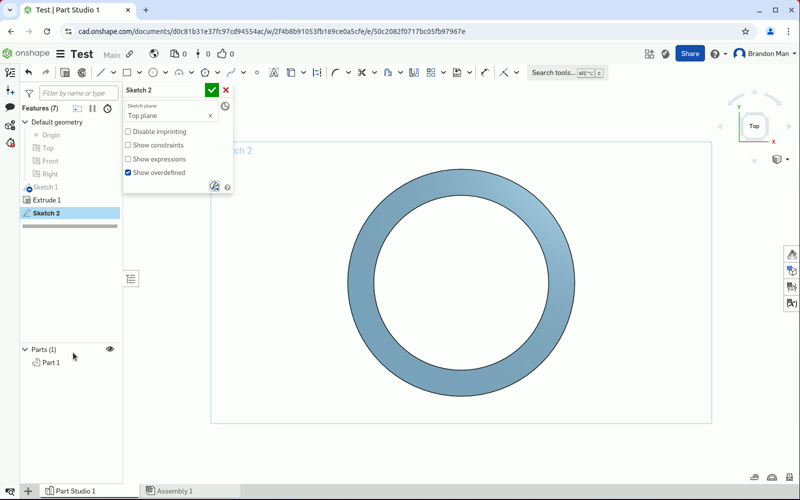
key(y)
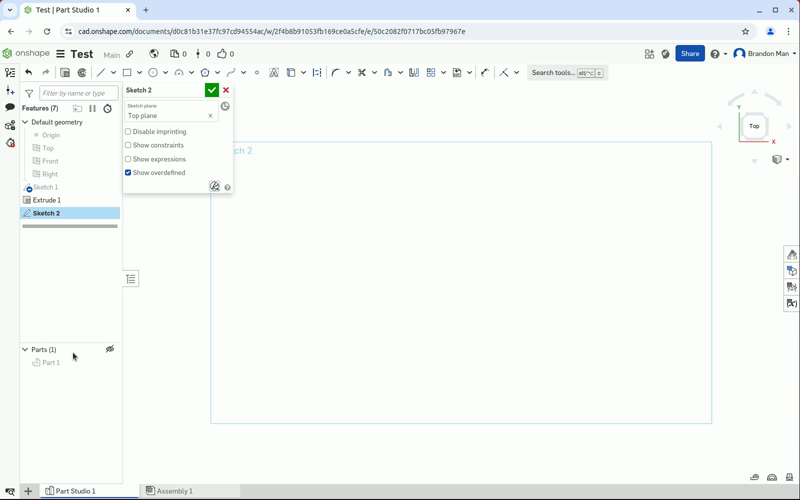
key(c)
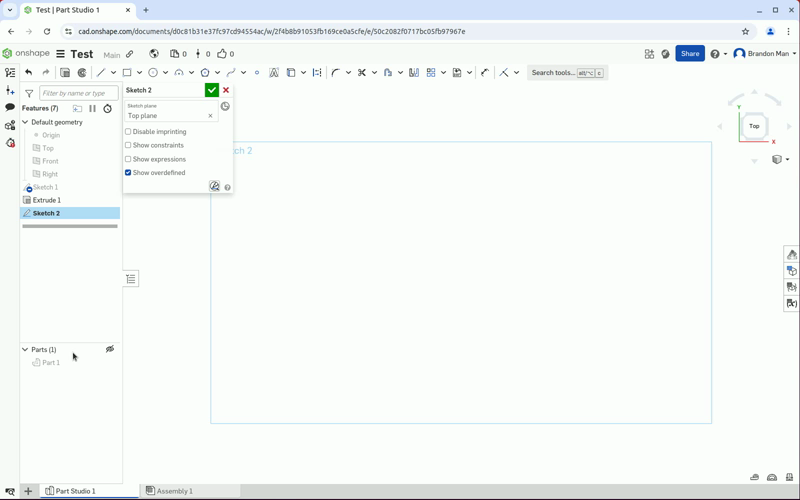
key_down(shift)
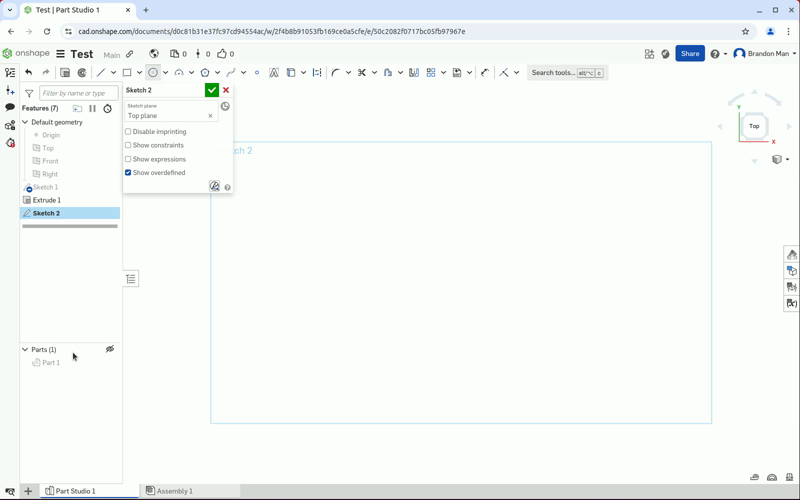
mouse_move(460, 282)
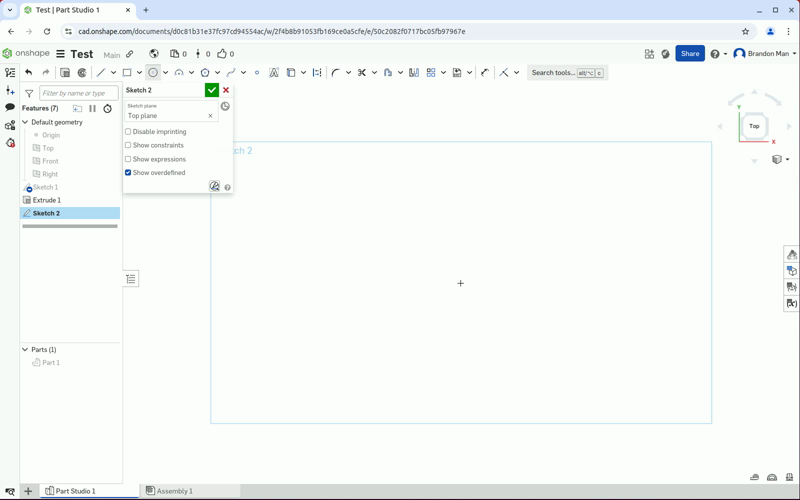
click(460, 282)
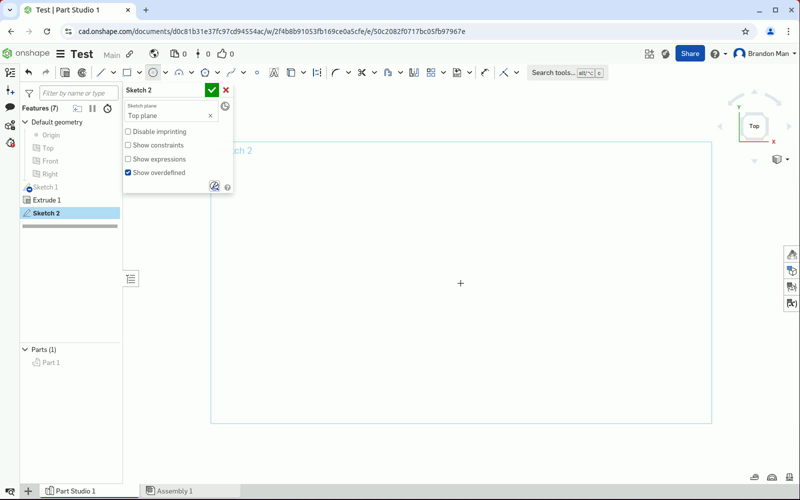
key_up(shift)
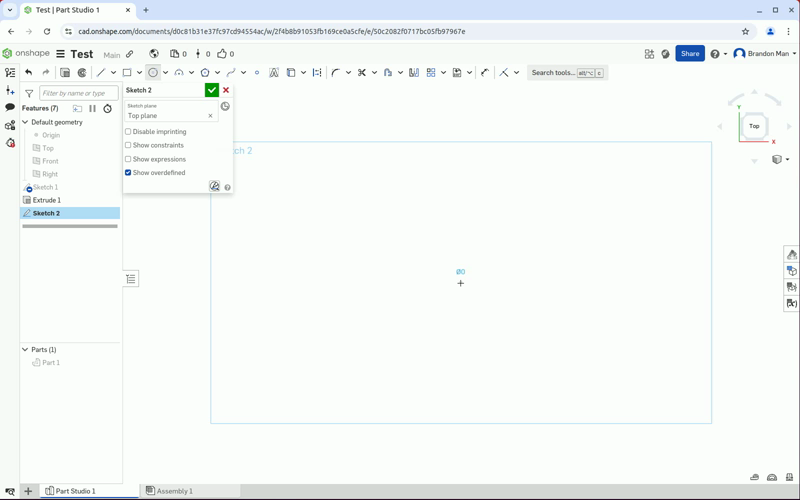
mouse_move(511, 282)
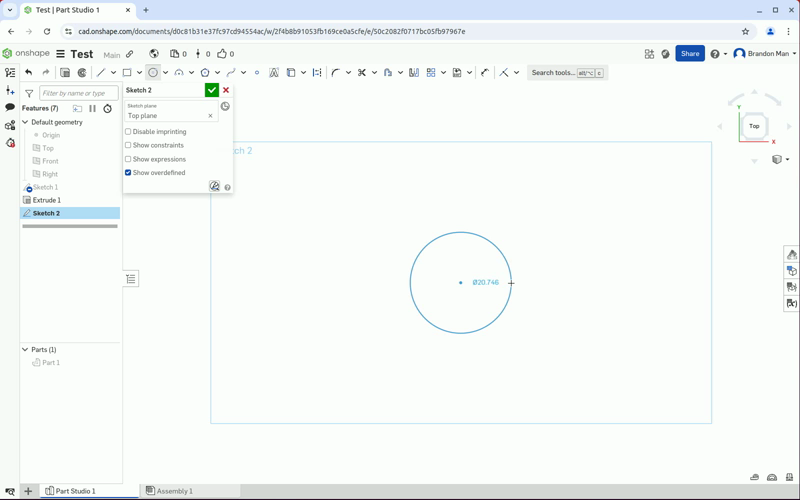
click(511, 282)
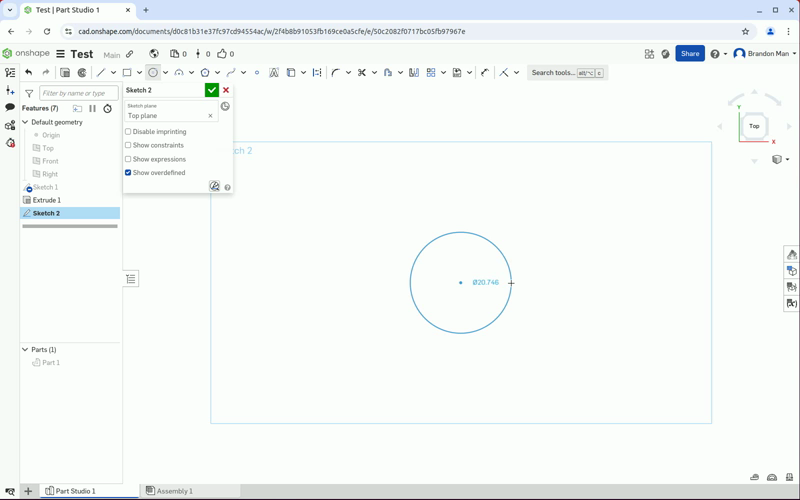
key(esc)
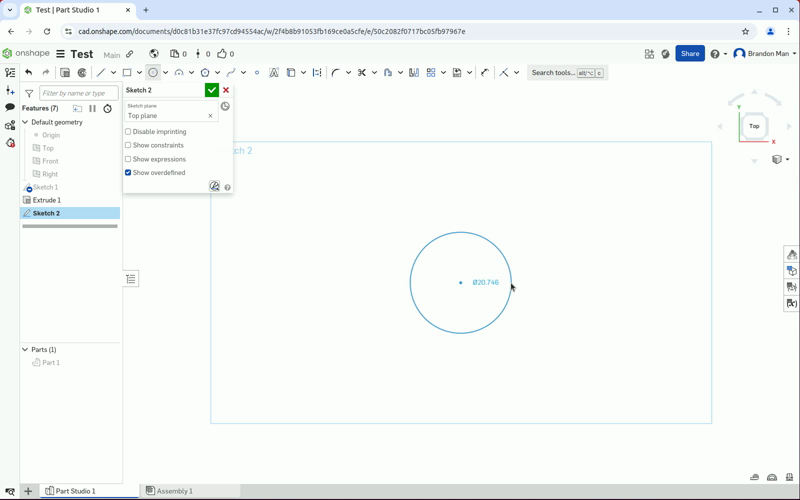
key(c)
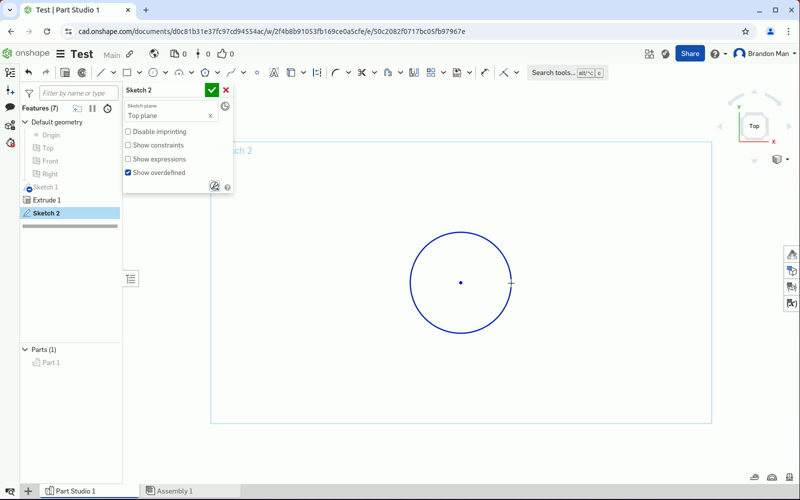
key_down(shift)
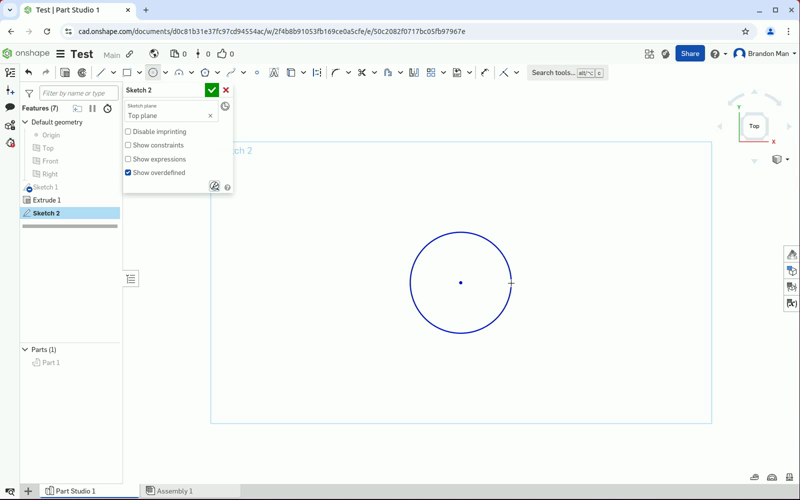
mouse_move(460, 282)
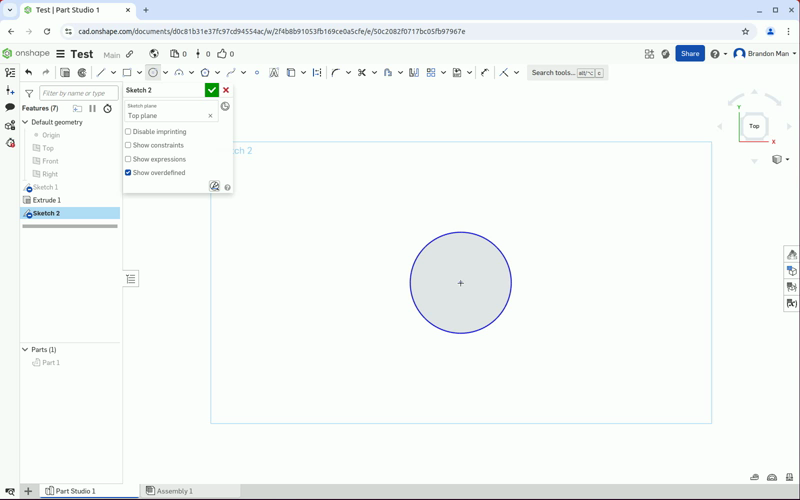
click(460, 282)
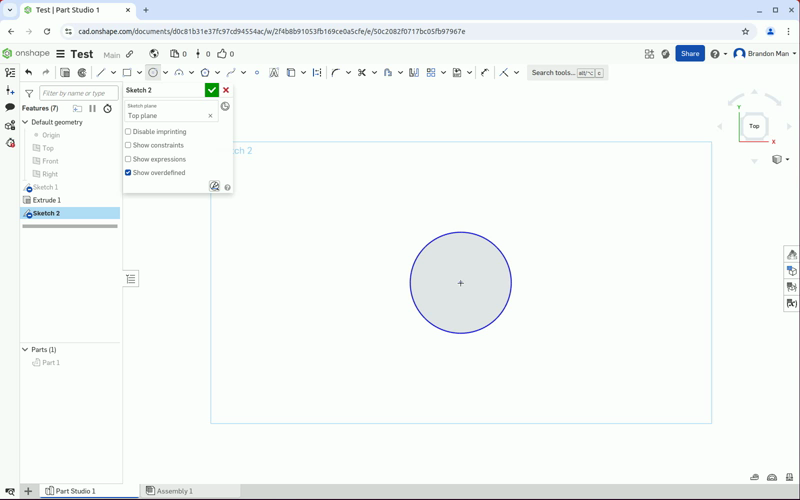
key_up(shift)
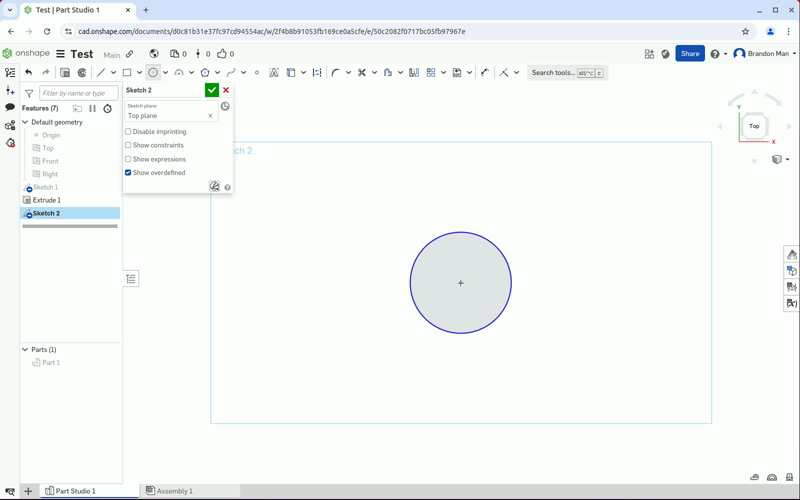
mouse_move(498, 282)
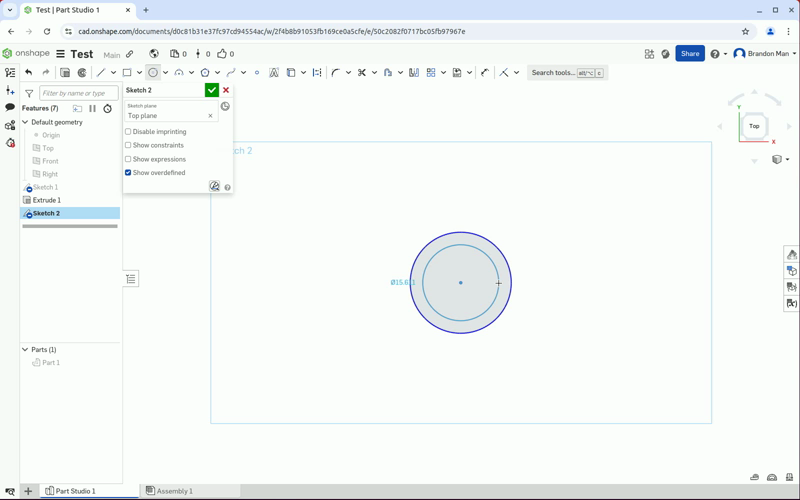
click(498, 282)
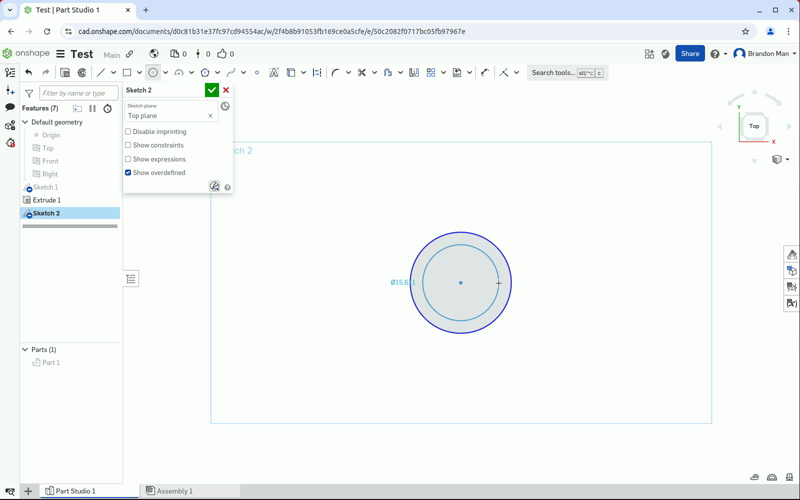
key(esc)
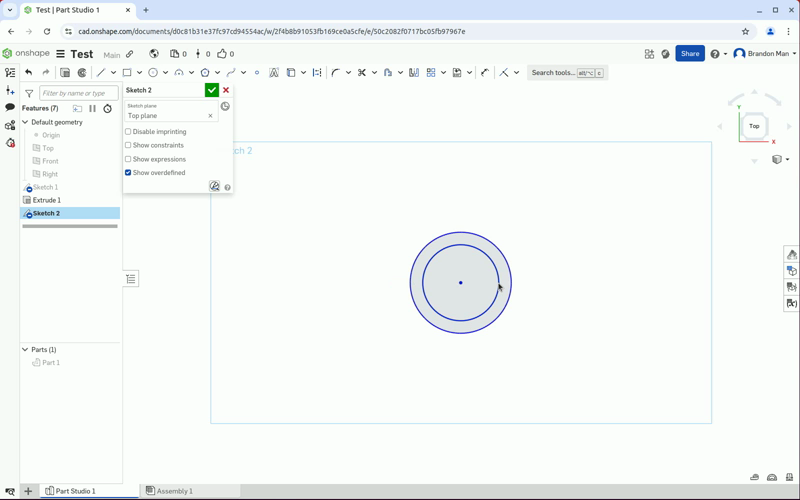
mouse_move(438, 249)
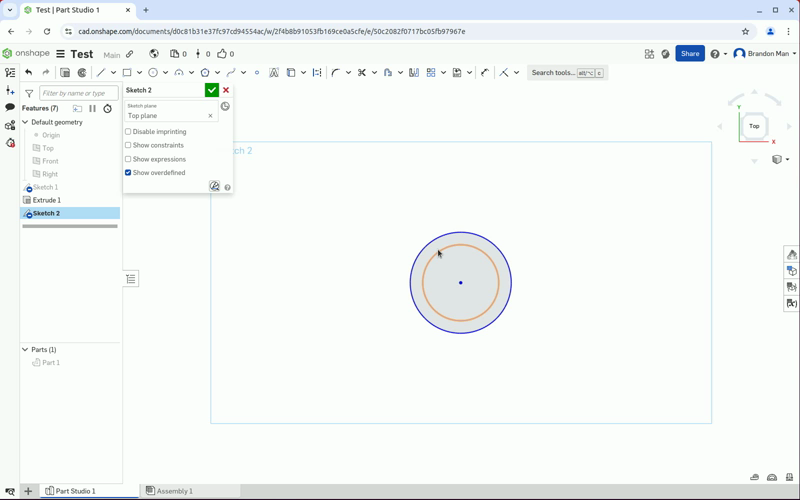
click(438, 249)
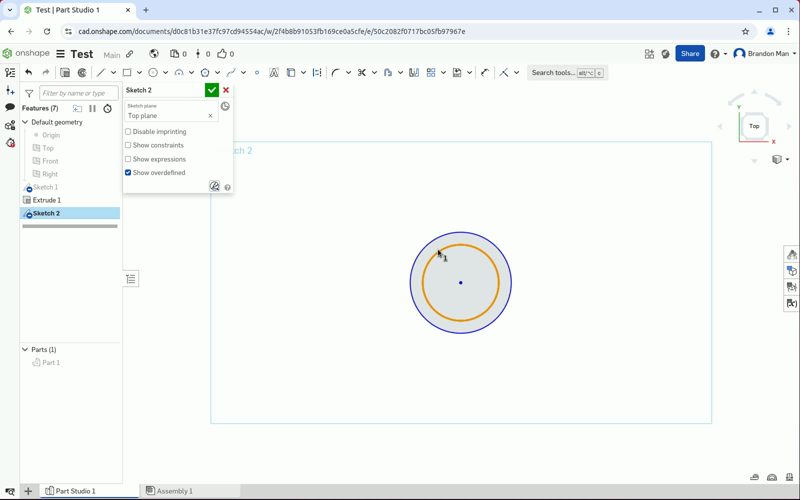
mouse_move(73, 352)
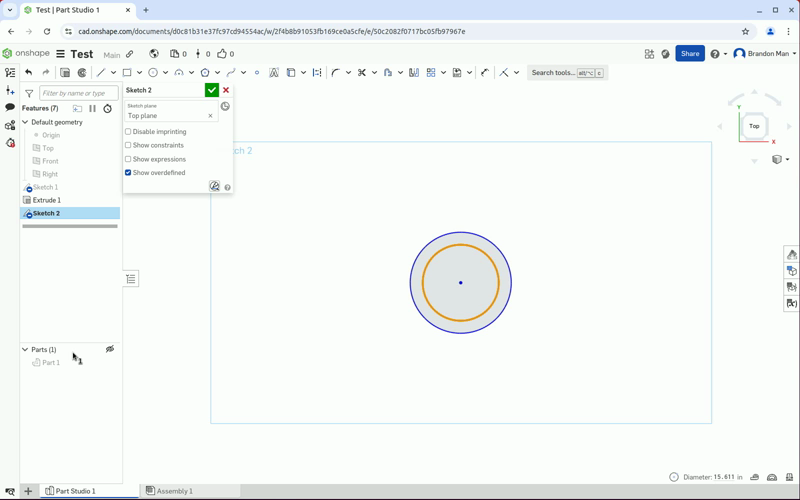
key(shift+y)
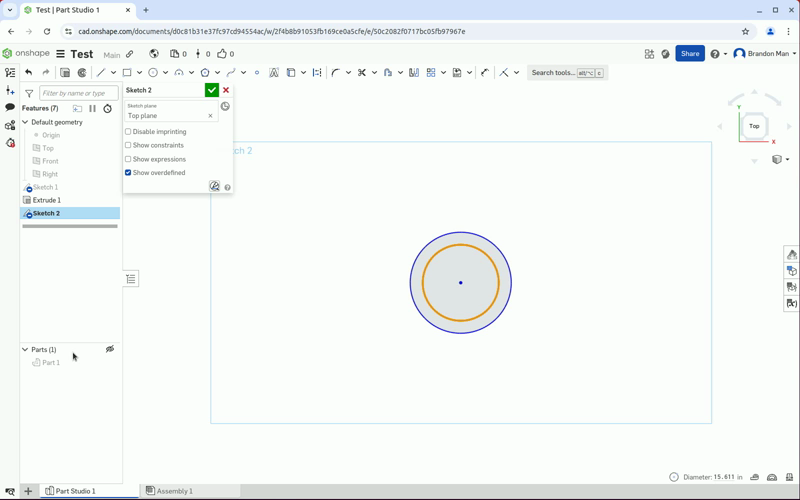
key(shift+e)
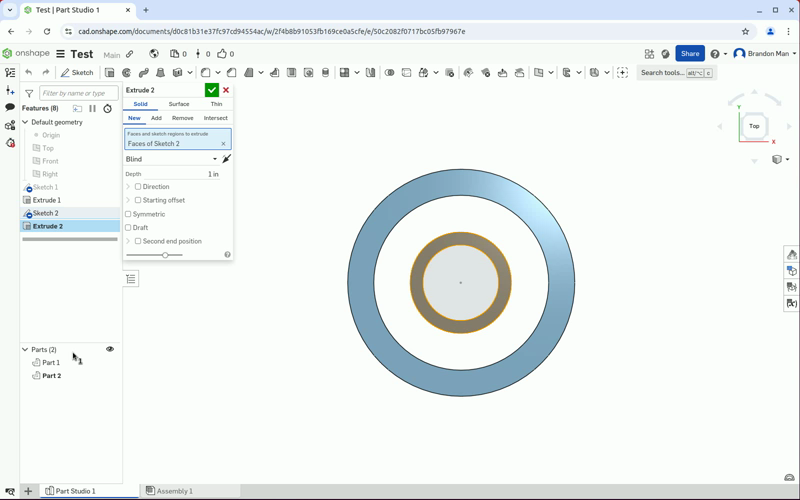
mouse_move(143, 106)
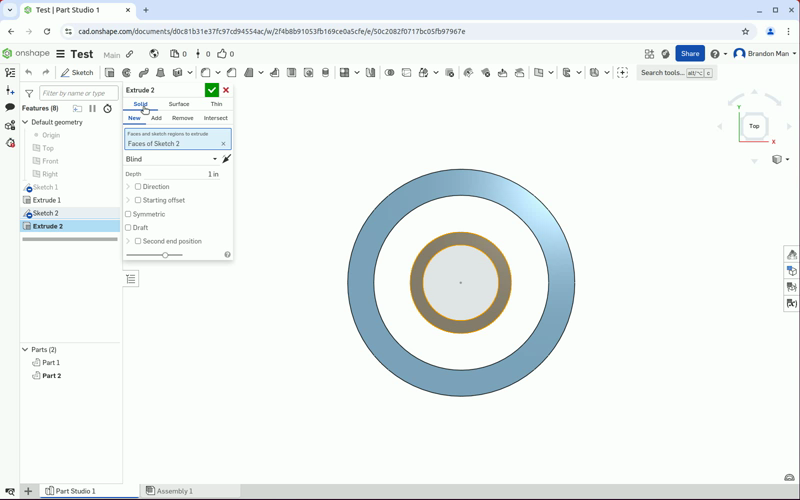
click(143, 106)
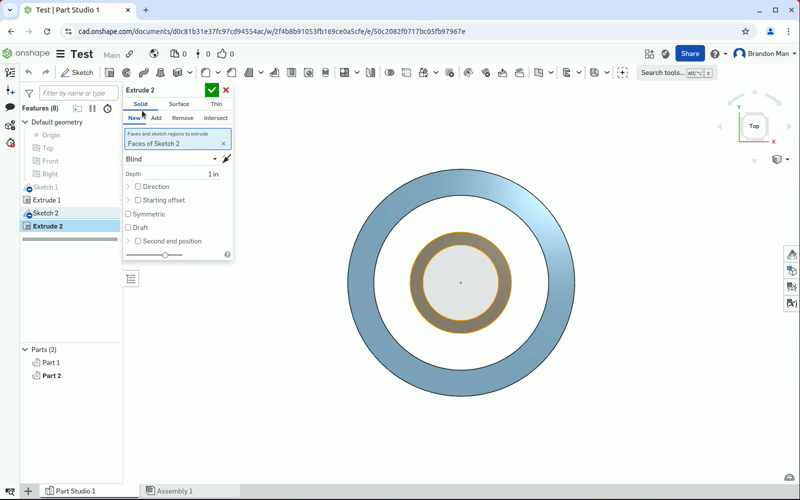
mouse_move(137, 120)
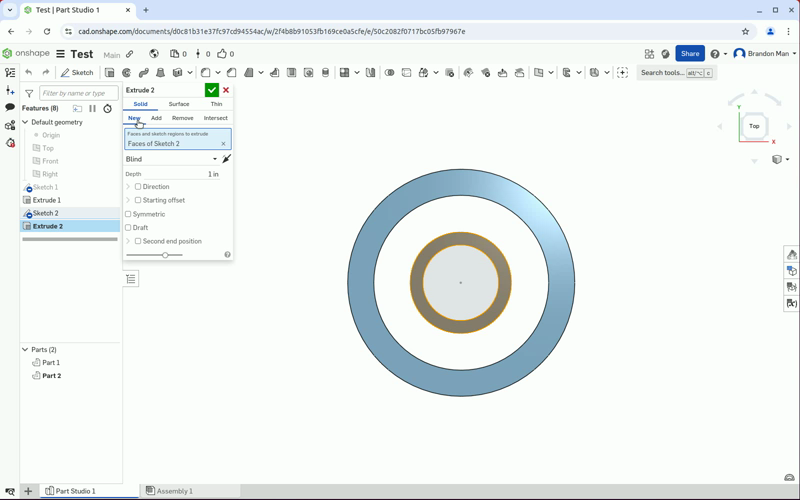
click(137, 120)
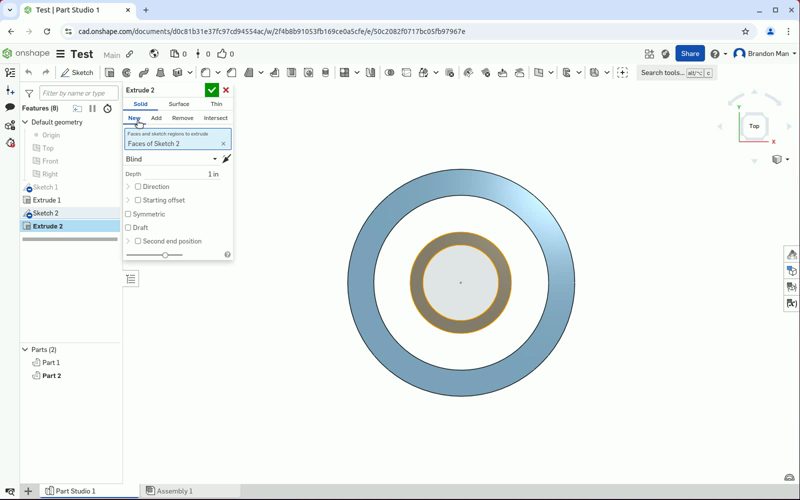
key(tab, 4)
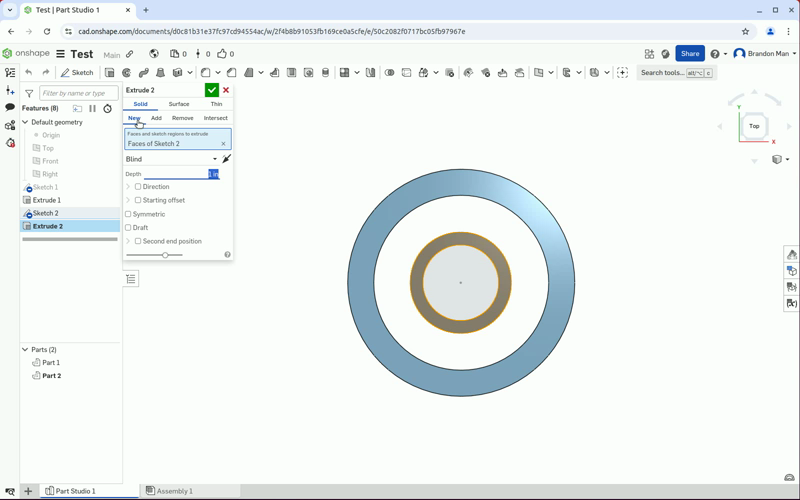
text(15.405)
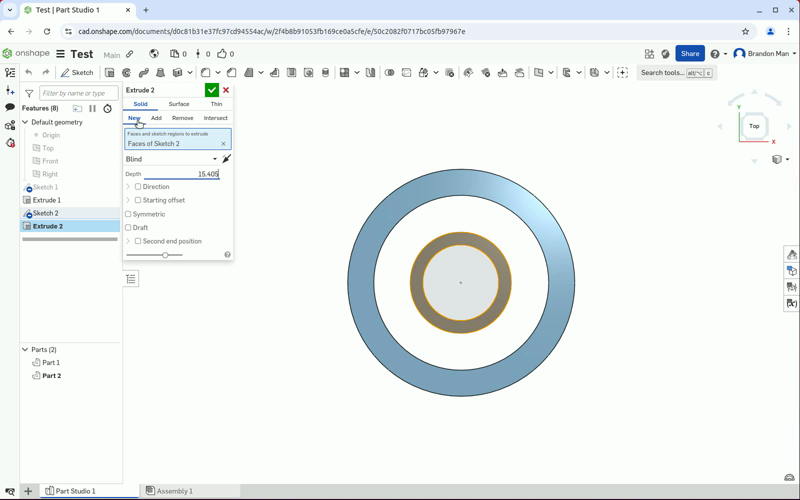
key(enter)
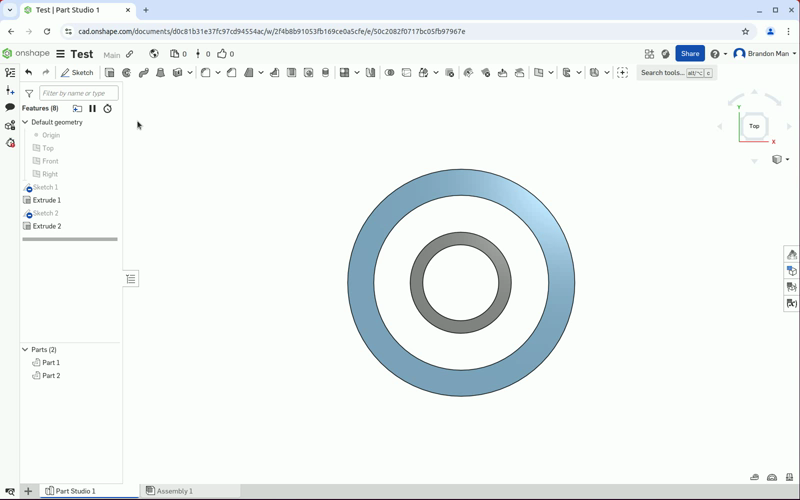
key(shift+h)
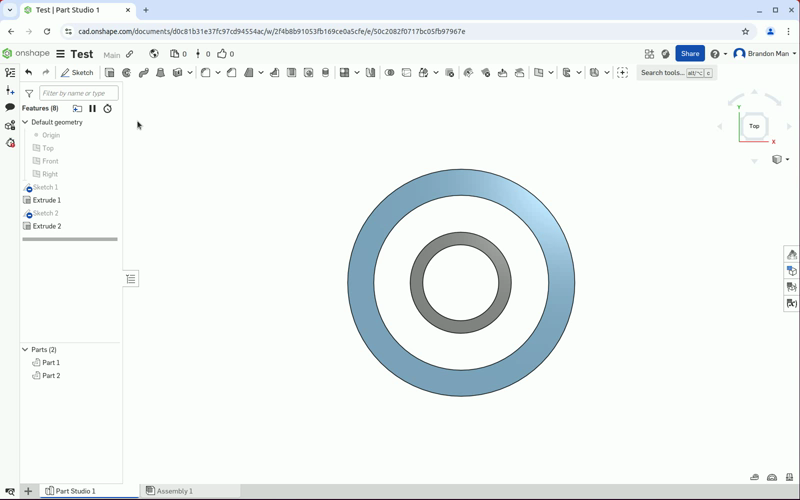
key(shift+h)
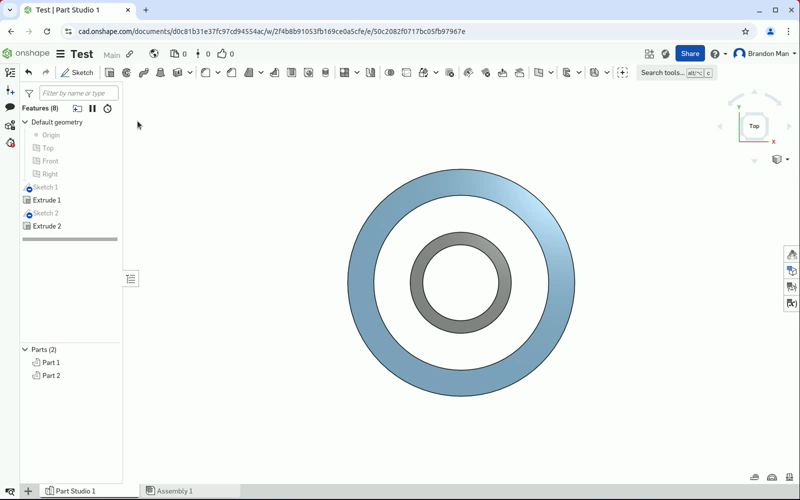
mouse_move(73, 189)
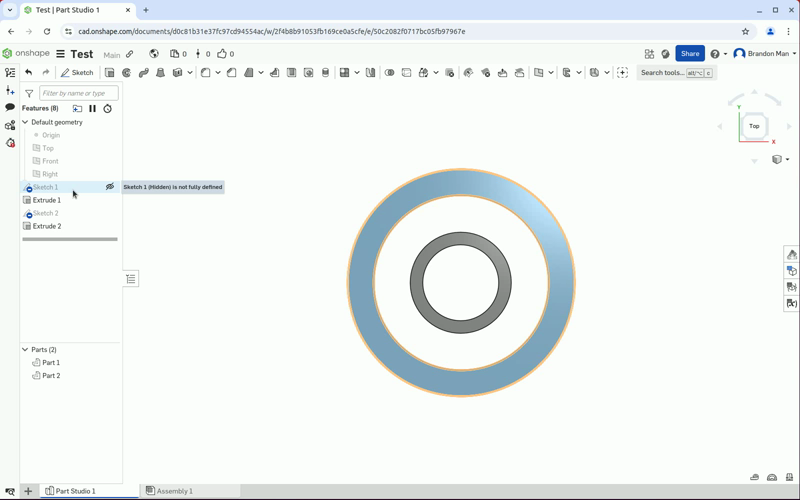
click(73, 189)
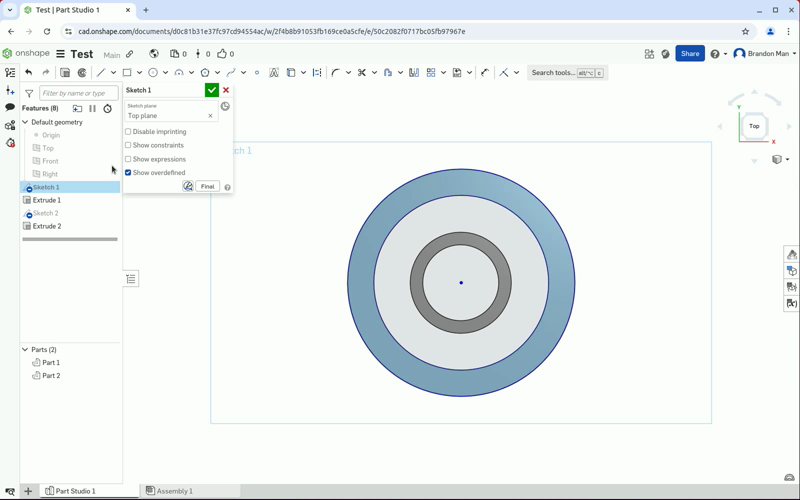
mouse_move(229, 92)
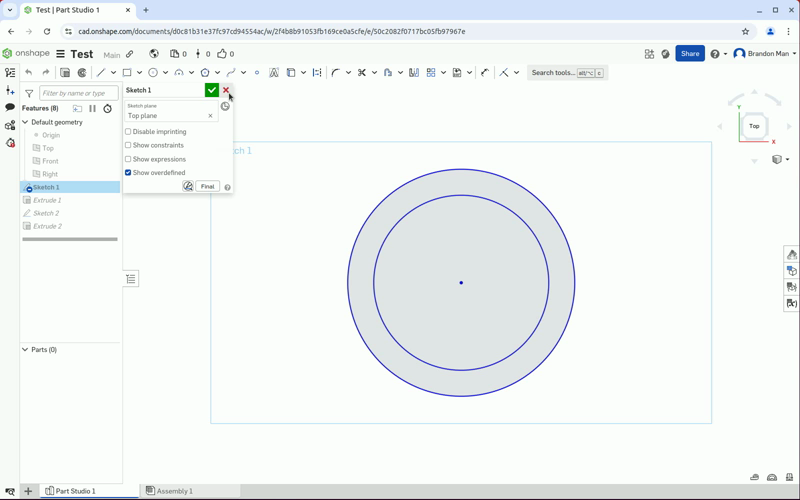
click(229, 92)
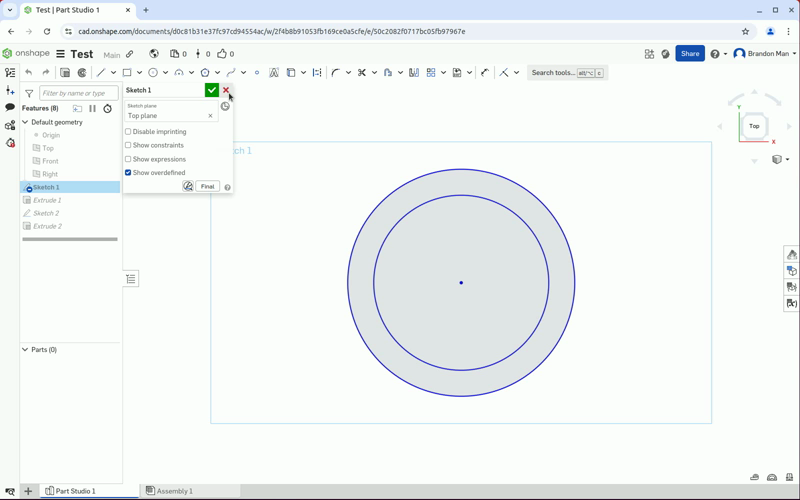
key(shift+s)
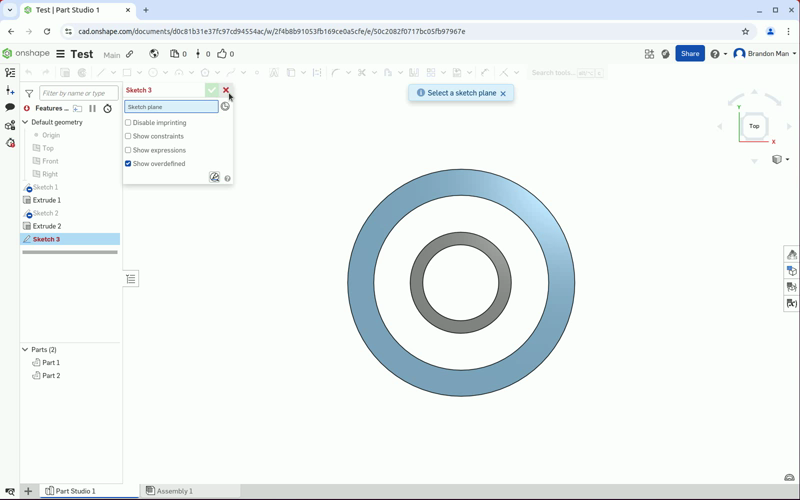
mouse_move(73, 150)
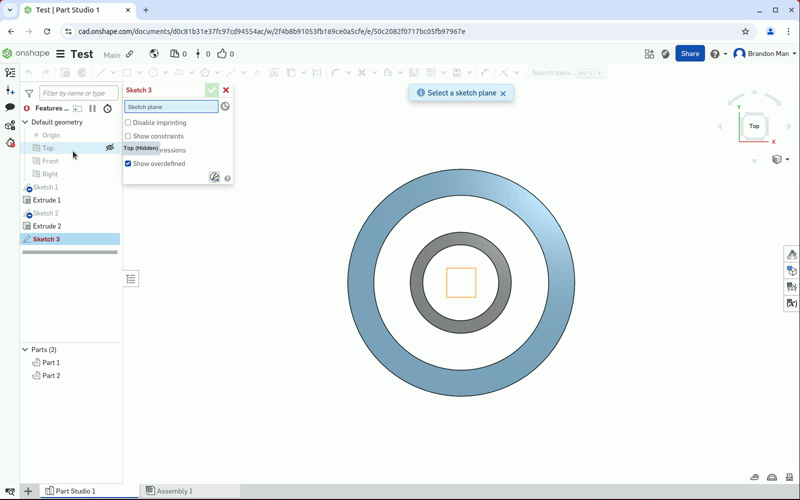
click(73, 150)
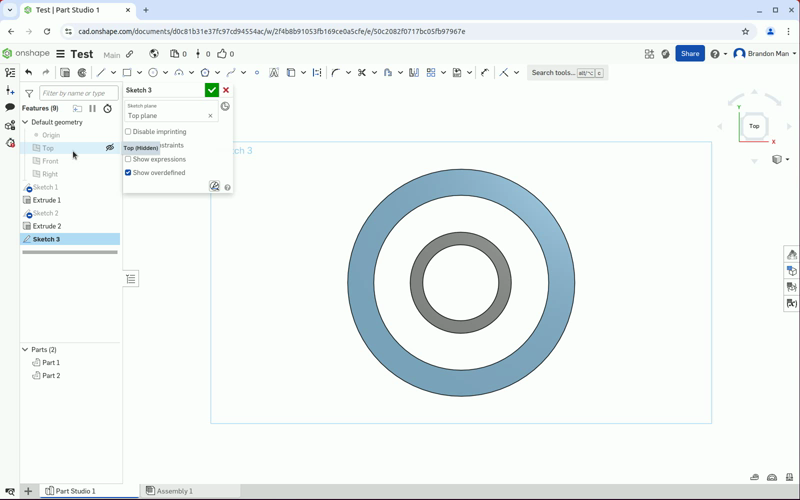
mouse_move(73, 352)
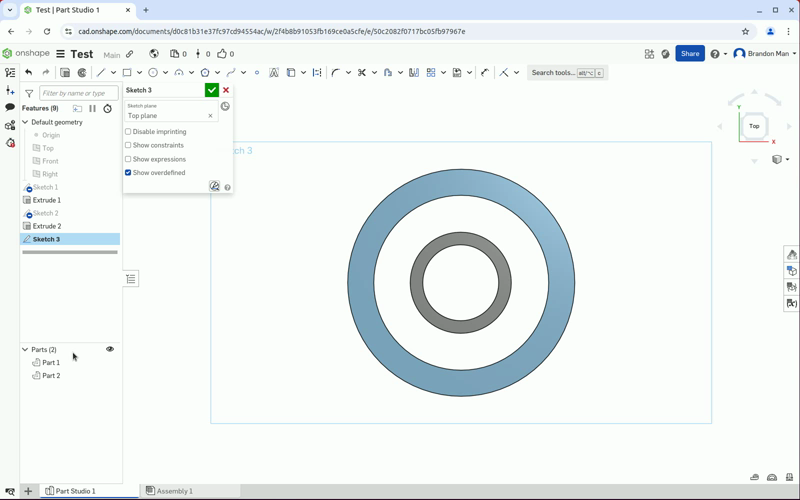
key(y)
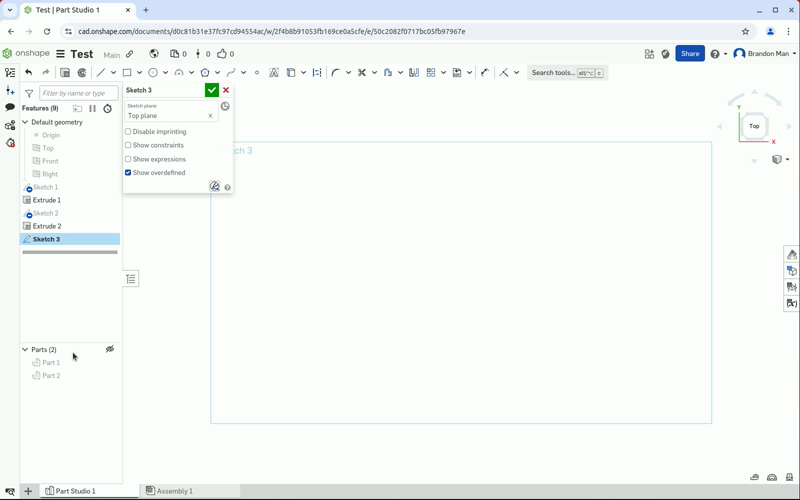
key(c)
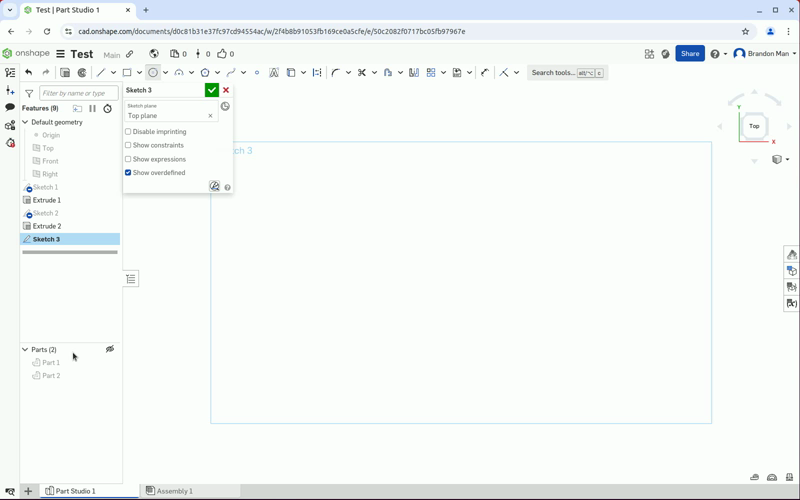
key_down(shift)
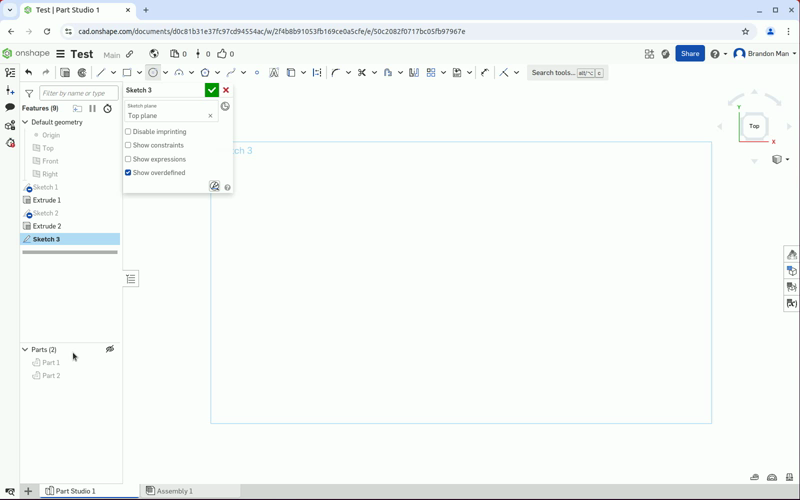
mouse_move(460, 282)
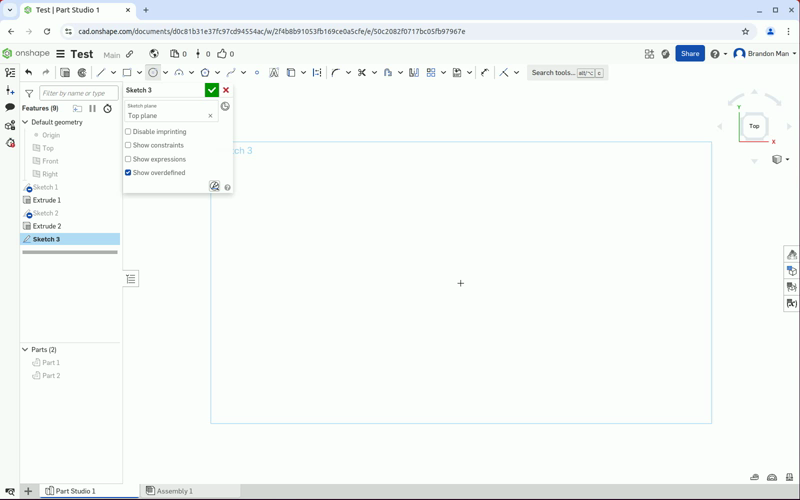
click(460, 282)
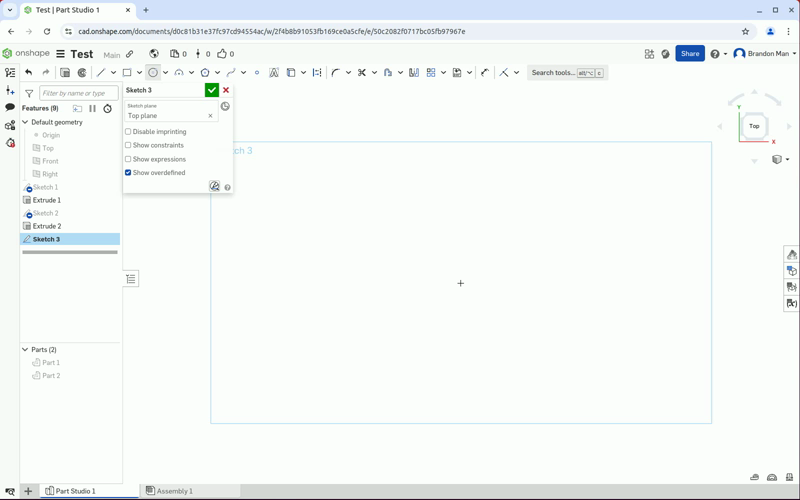
key_up(shift)
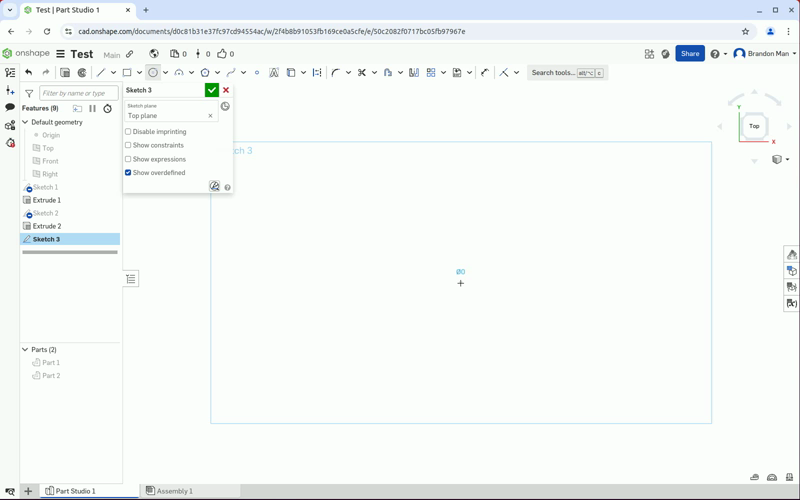
mouse_move(548, 282)
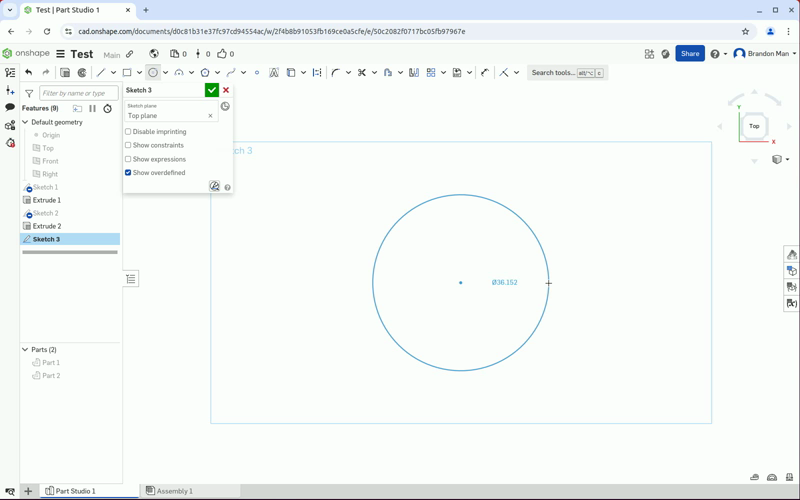
click(548, 282)
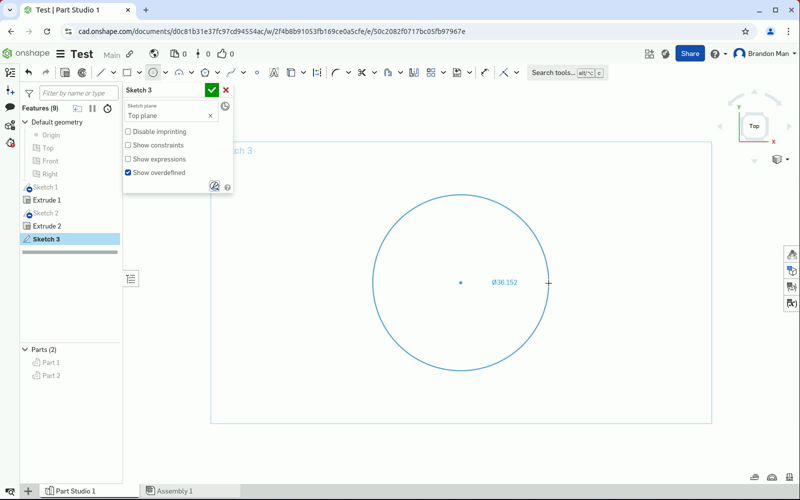
key(esc)
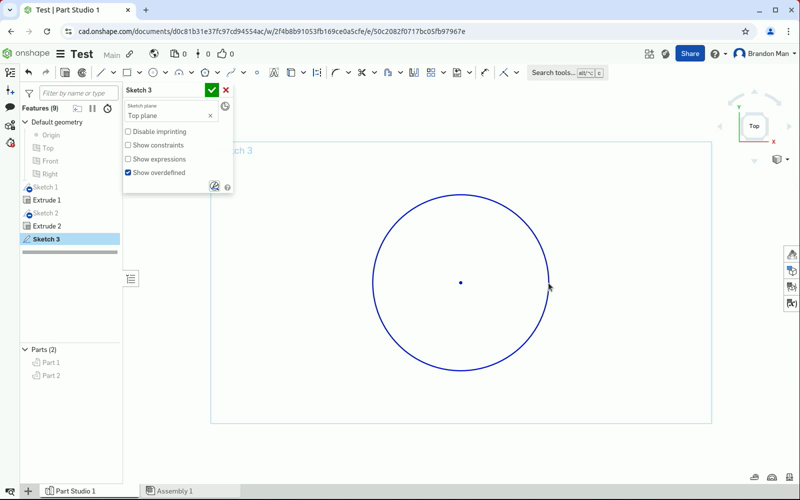
key(c)
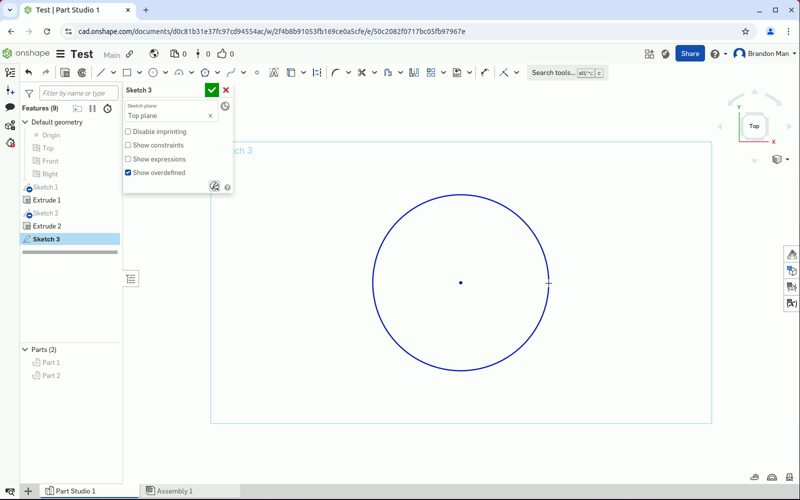
key_down(shift)
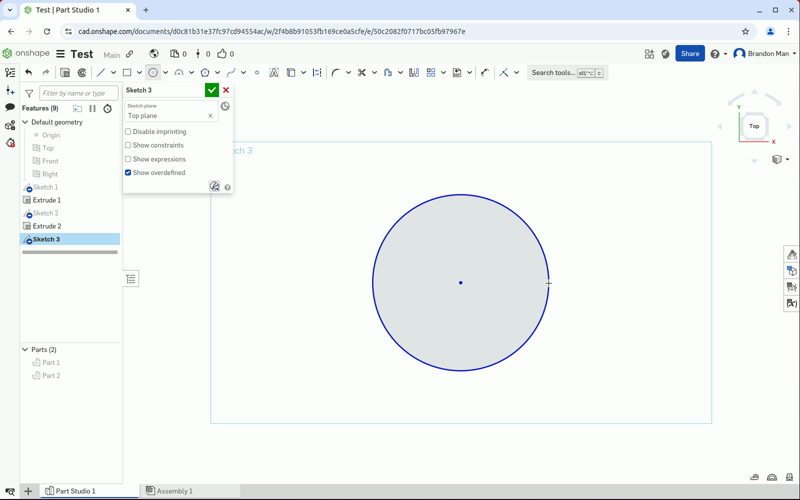
mouse_move(460, 282)
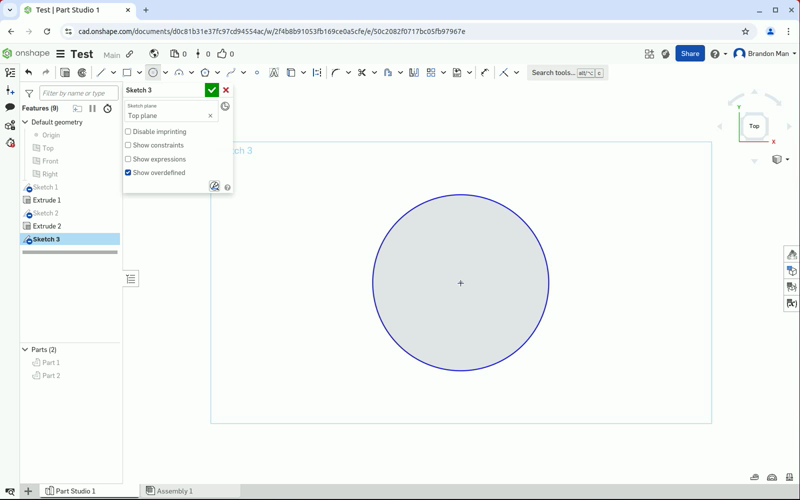
click(460, 282)
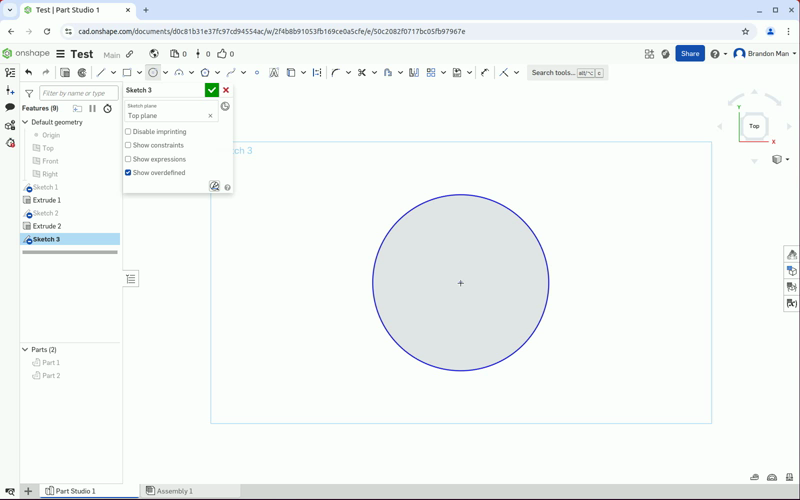
key_up(shift)
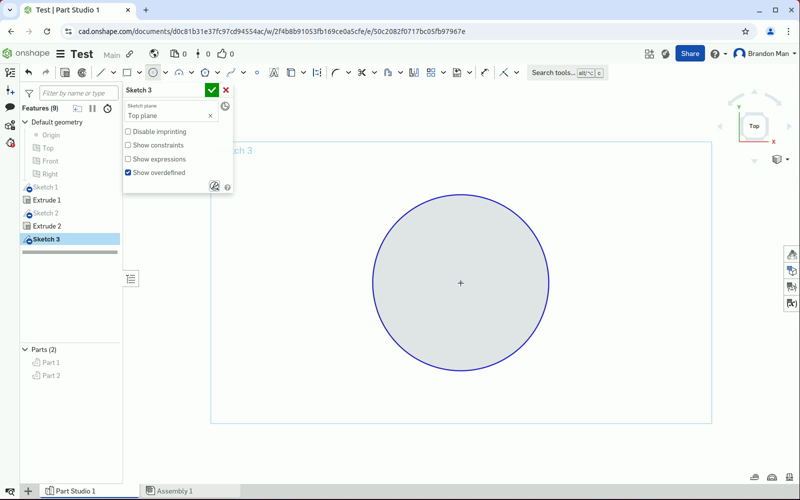
mouse_move(535, 282)
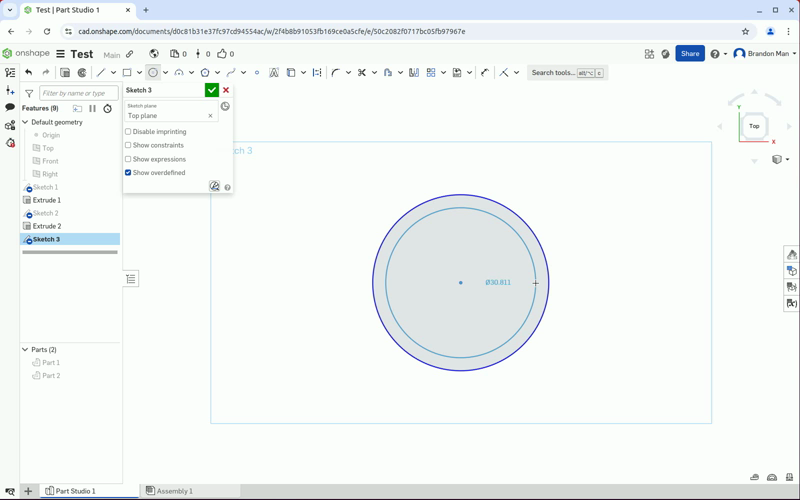
click(535, 282)
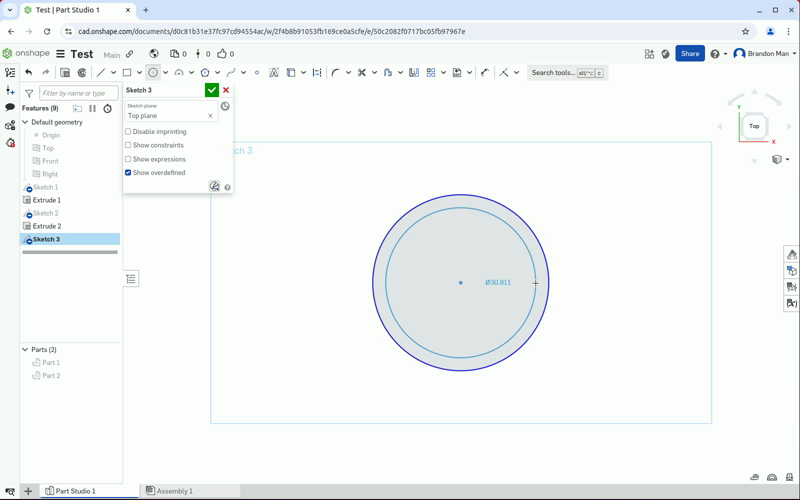
key(esc)
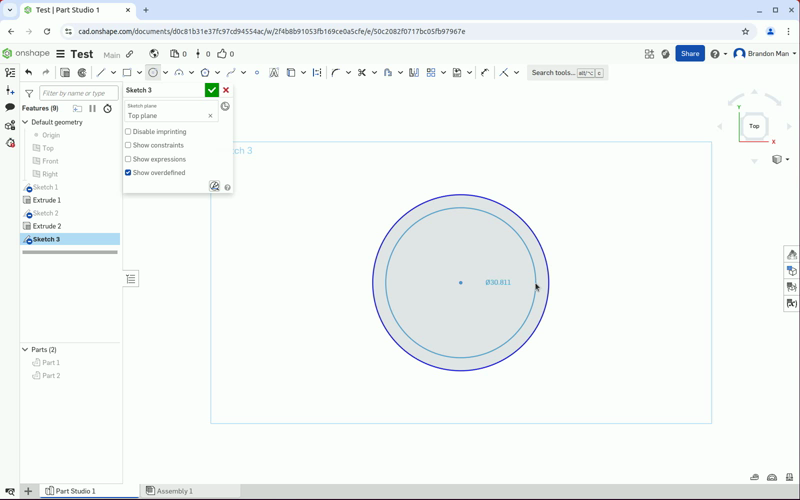
mouse_move(475, 201)
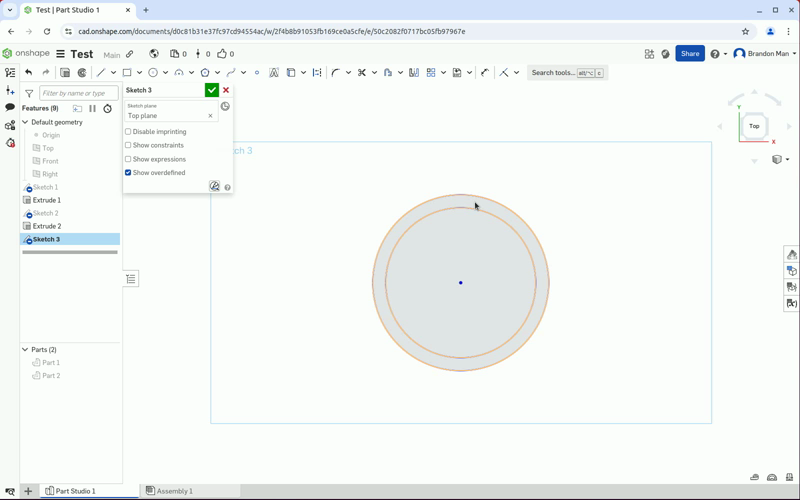
click(475, 201)
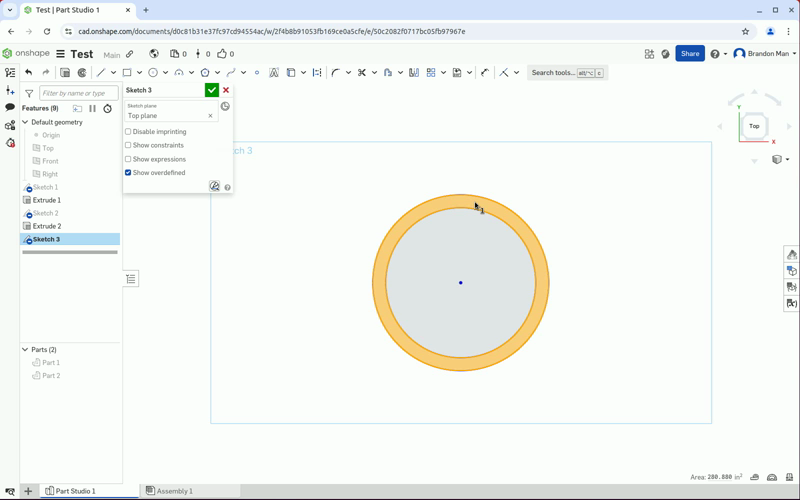
mouse_move(73, 352)
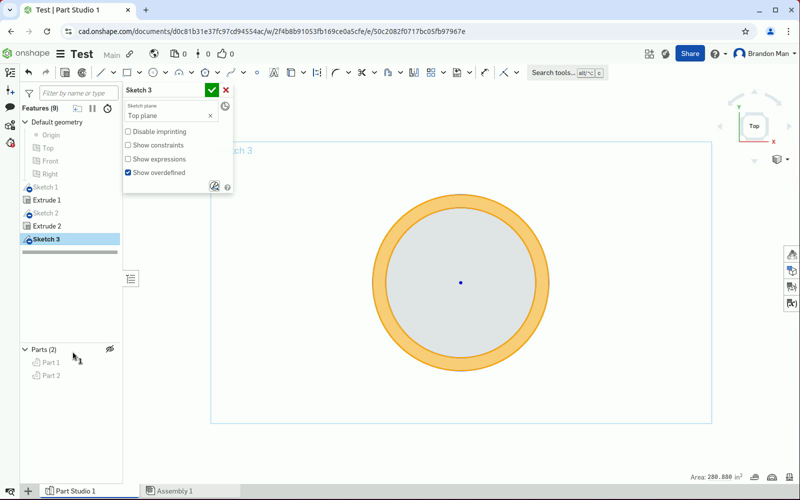
key(shift+y)
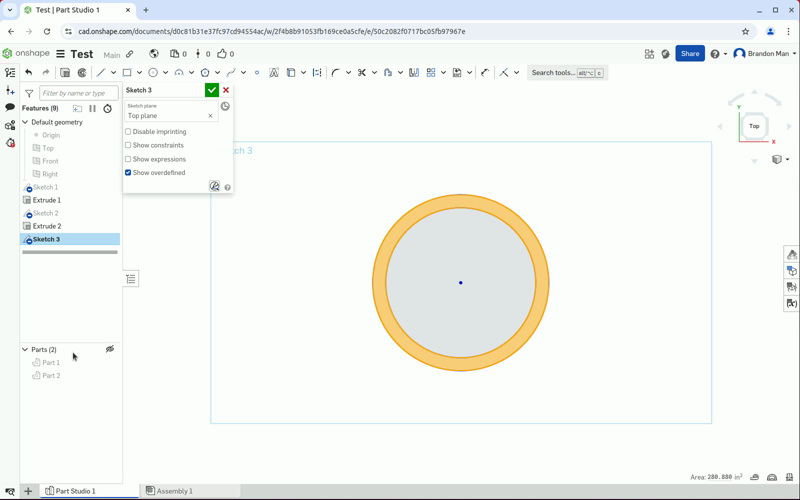
key(shift+e)
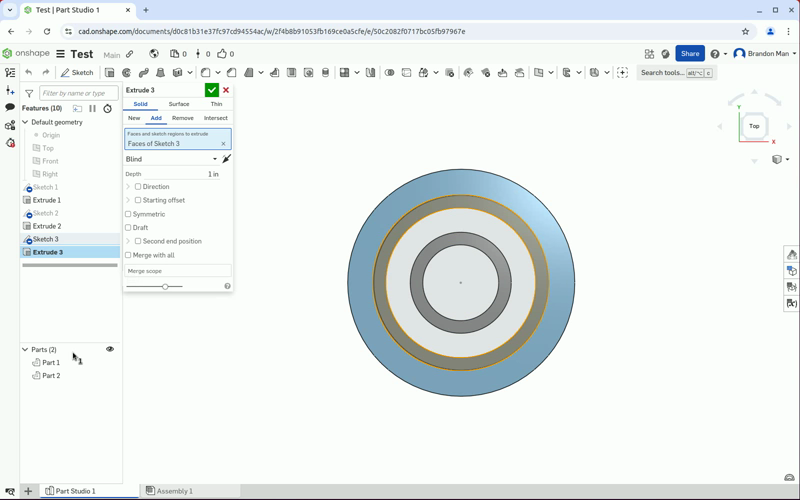
mouse_move(143, 106)
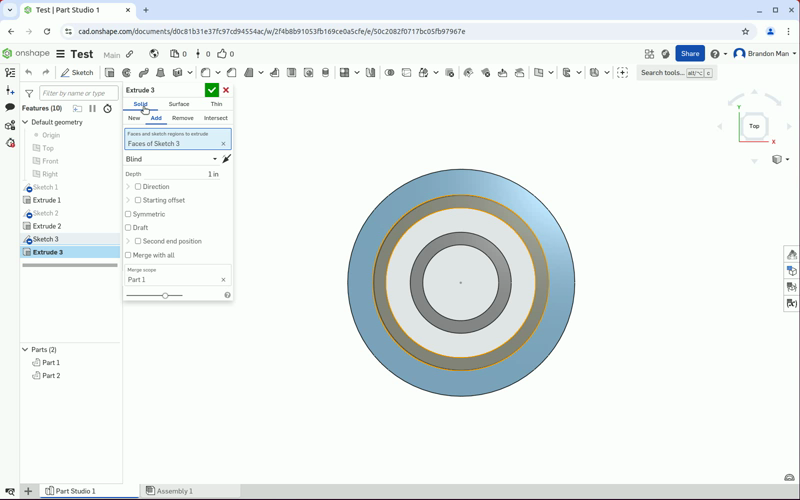
click(143, 106)
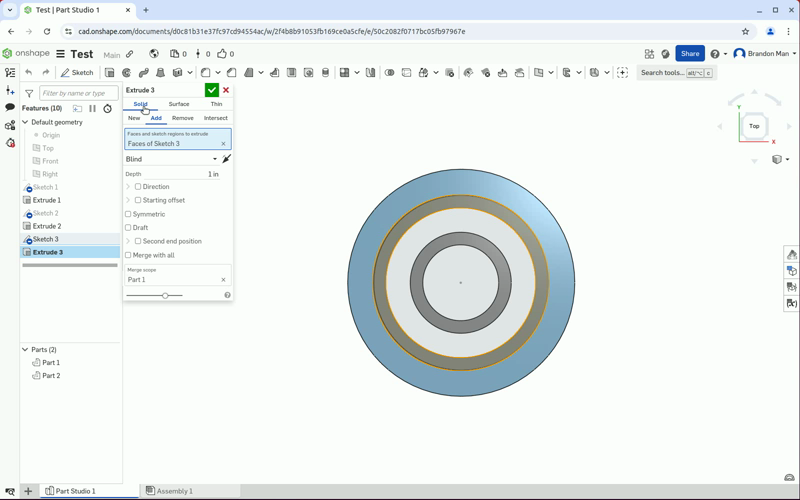
mouse_move(137, 120)
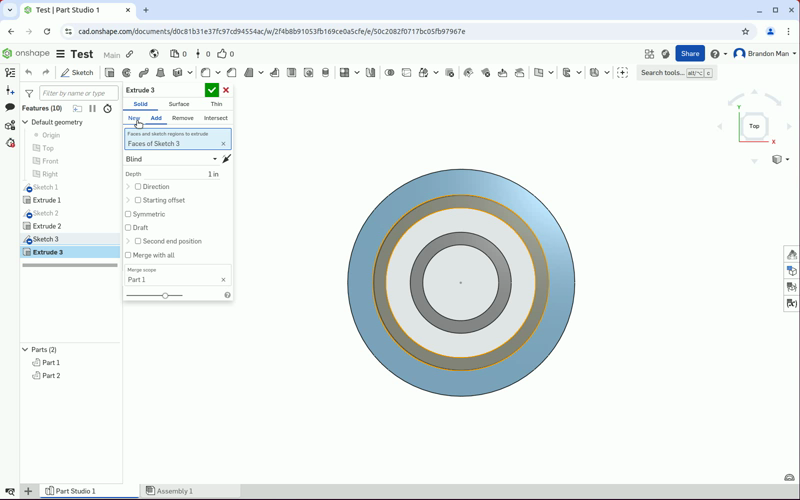
click(137, 120)
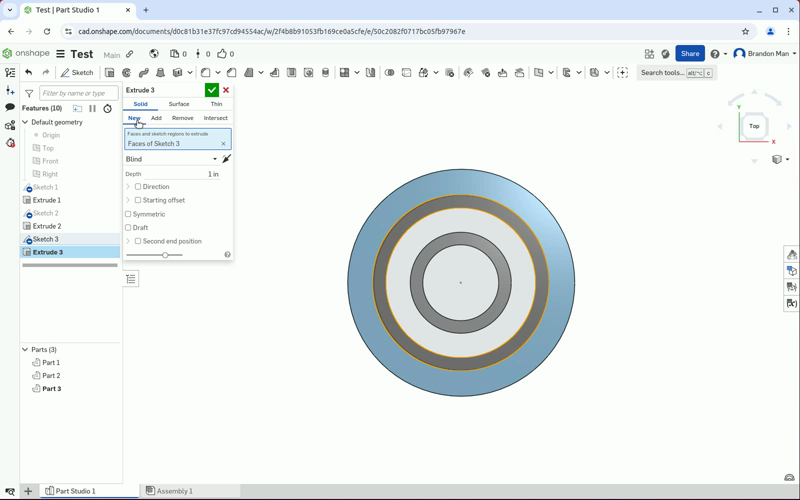
key(tab, 4)
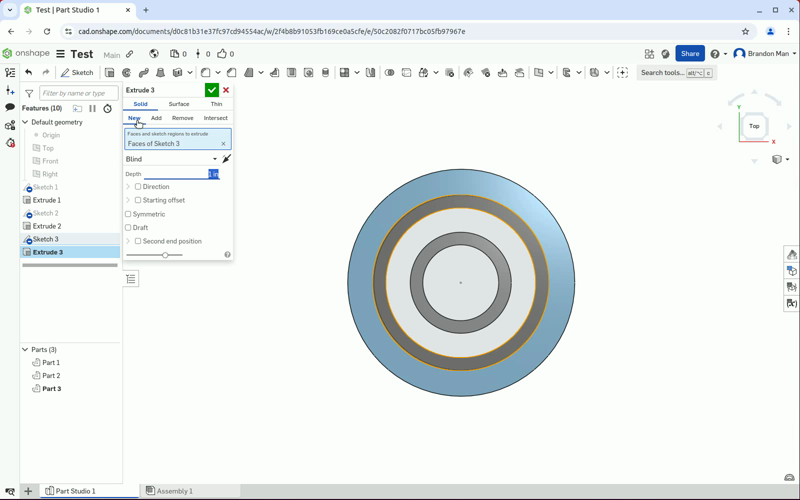
text(15.405)
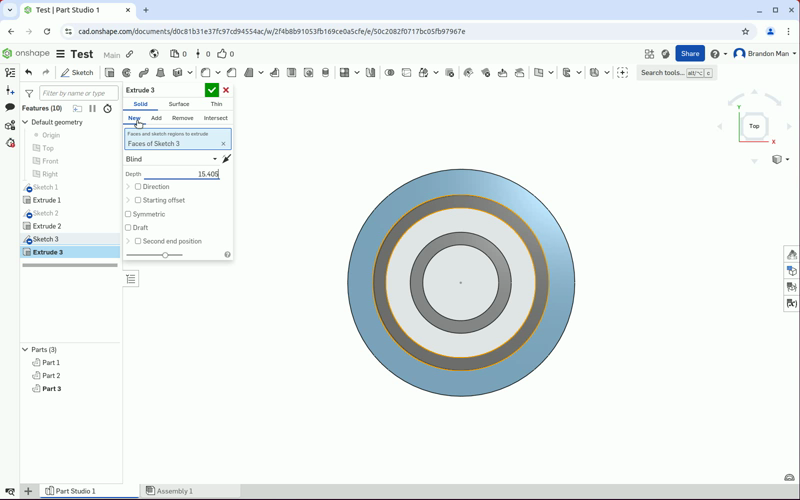
key(enter)
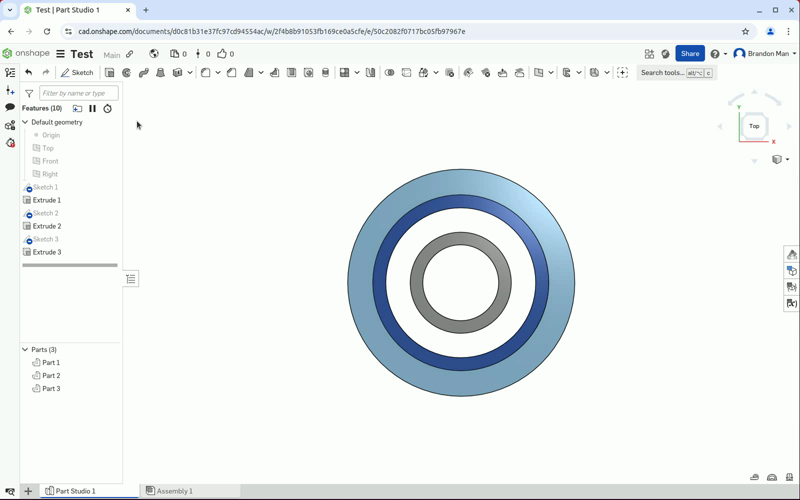
key(shift+h)
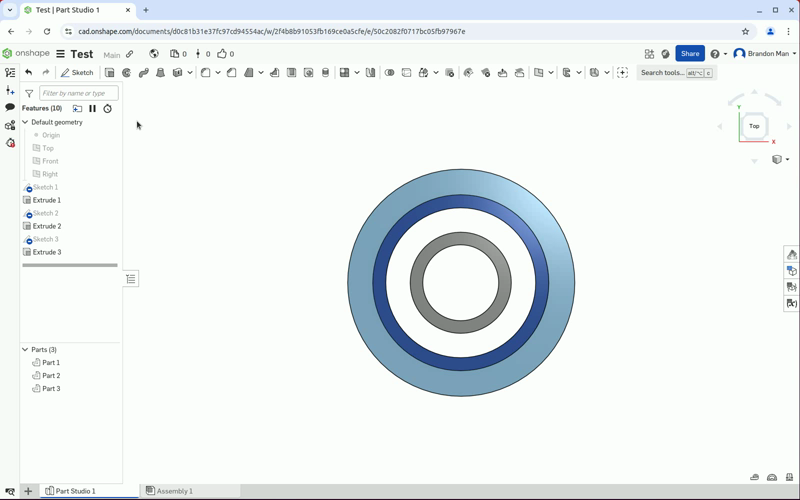
key(shift+h)
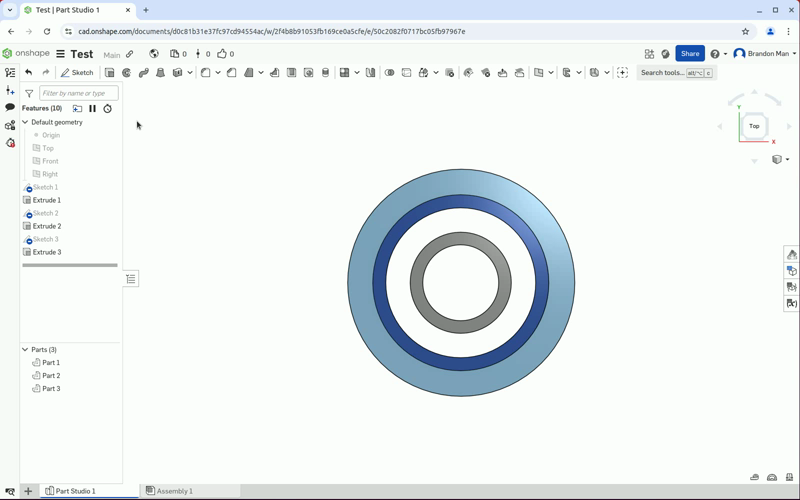
mouse_move(73, 189)
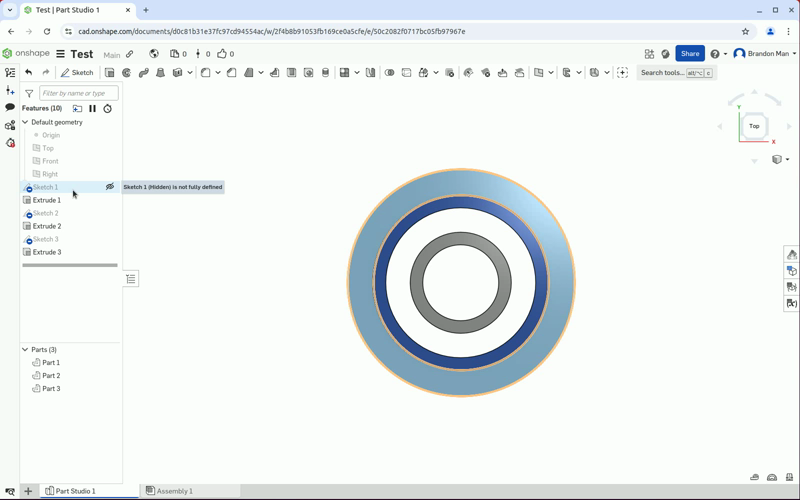
click(73, 189)
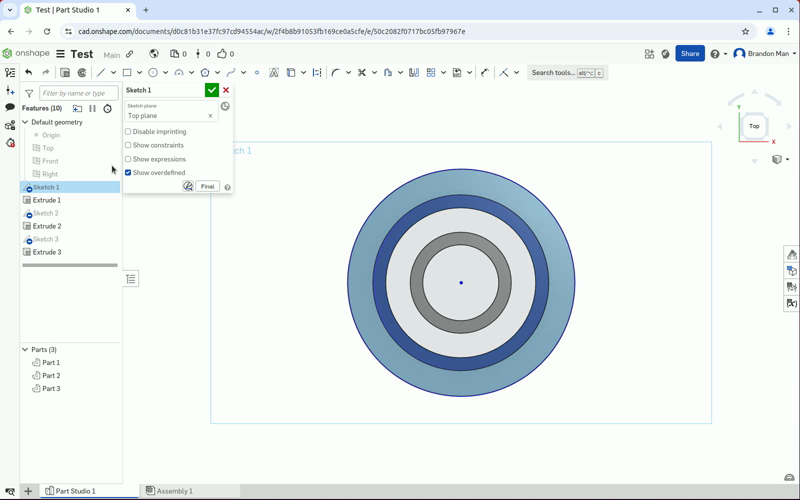
mouse_move(229, 92)
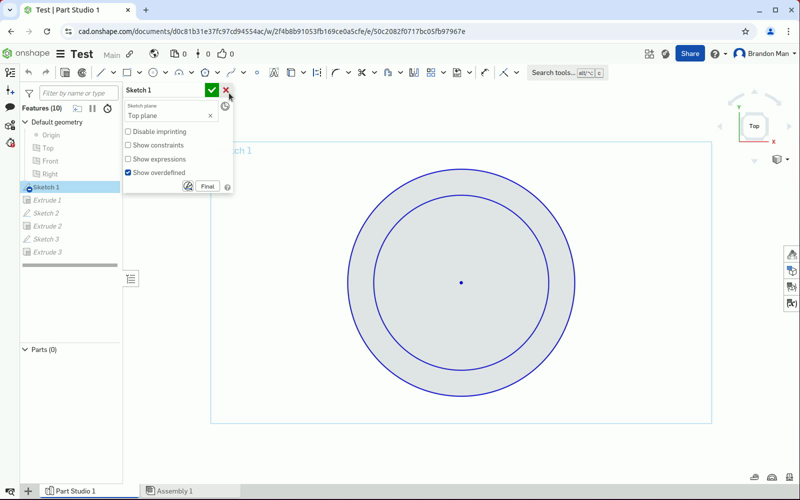
click(229, 92)
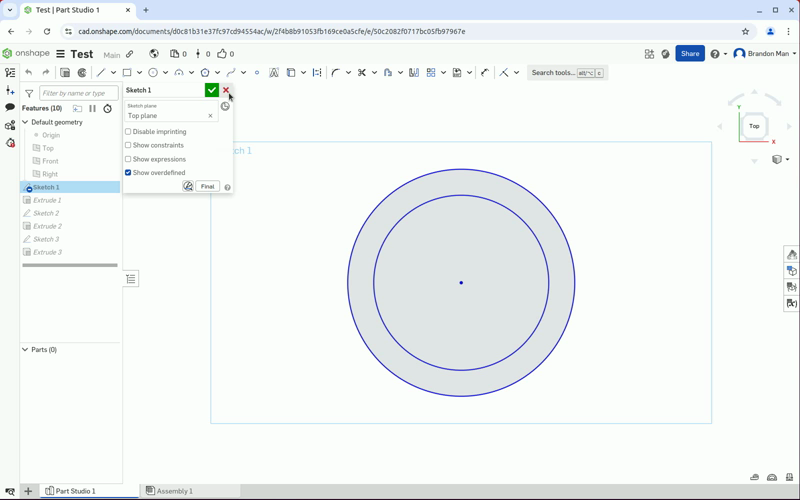
key(shift+s)
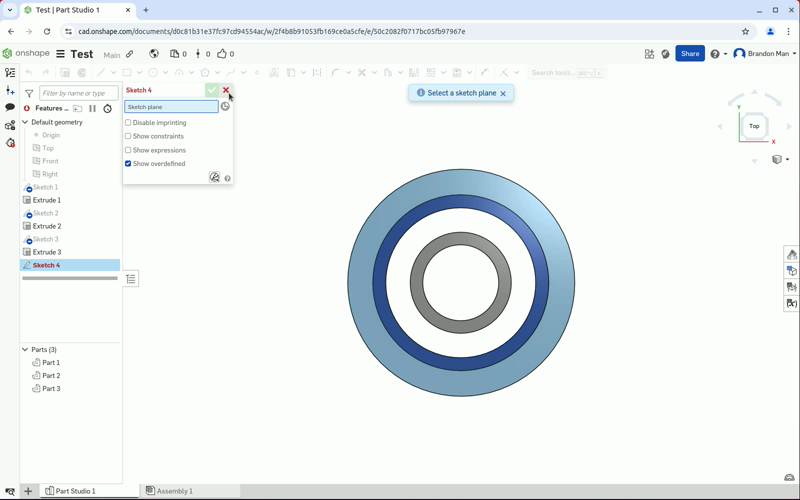
mouse_move(73, 150)
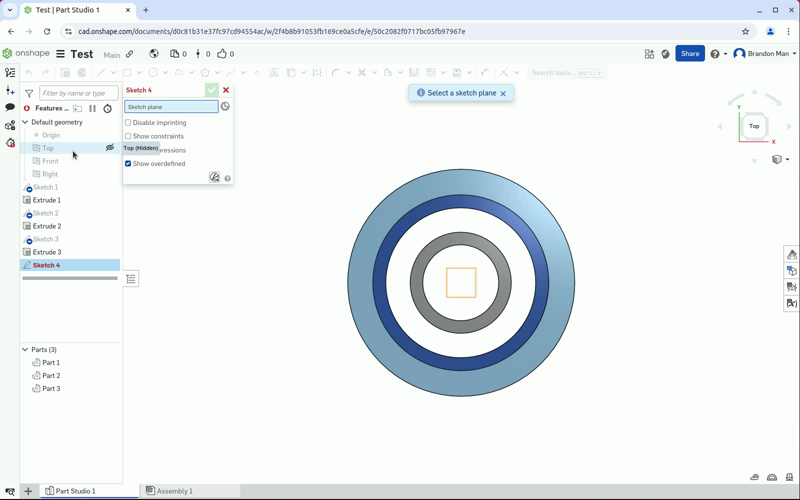
click(73, 150)
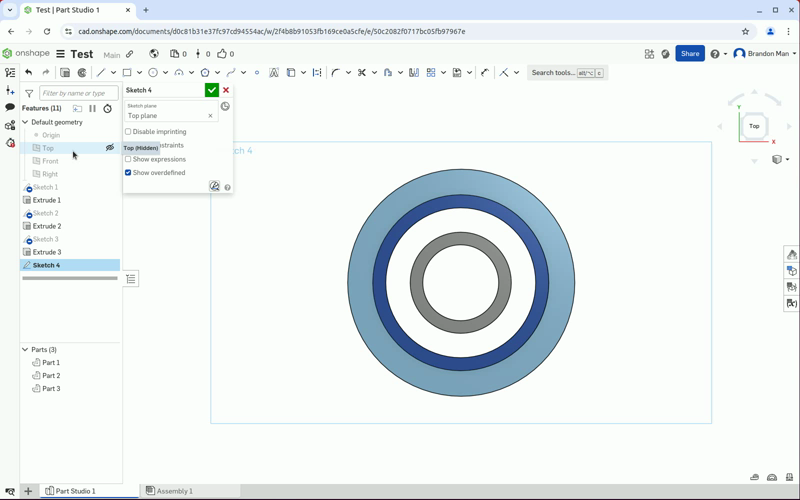
mouse_move(73, 352)
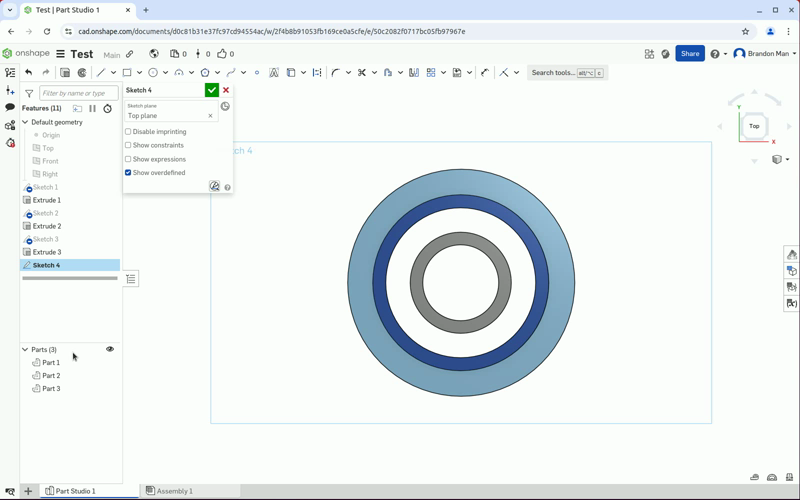
key(y)
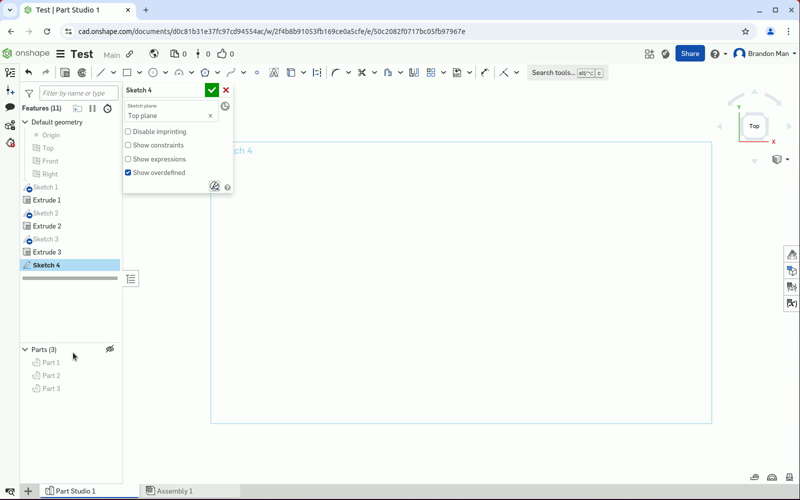
key(c)
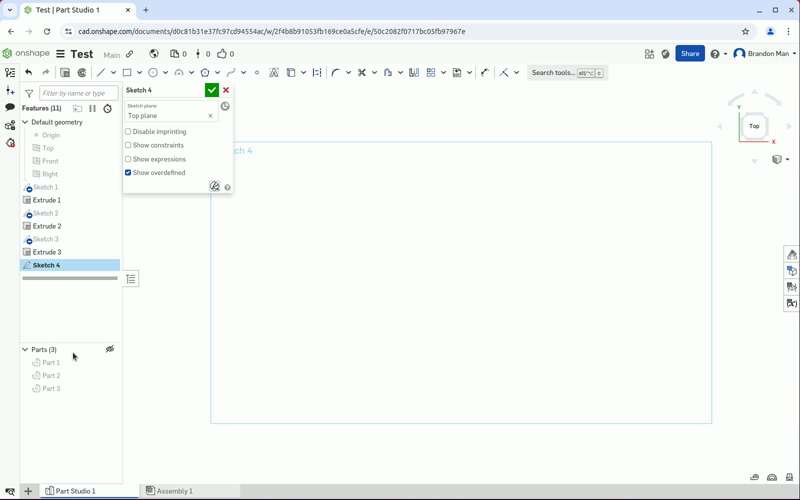
key_down(shift)
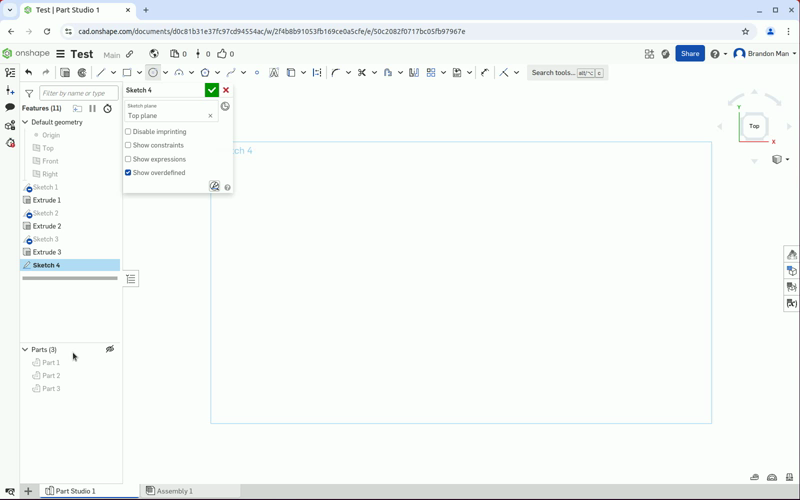
mouse_move(461, 282)
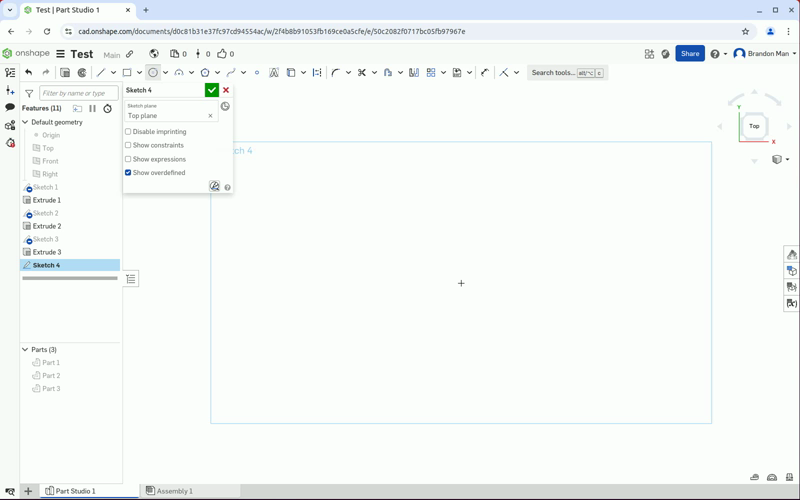
click(461, 282)
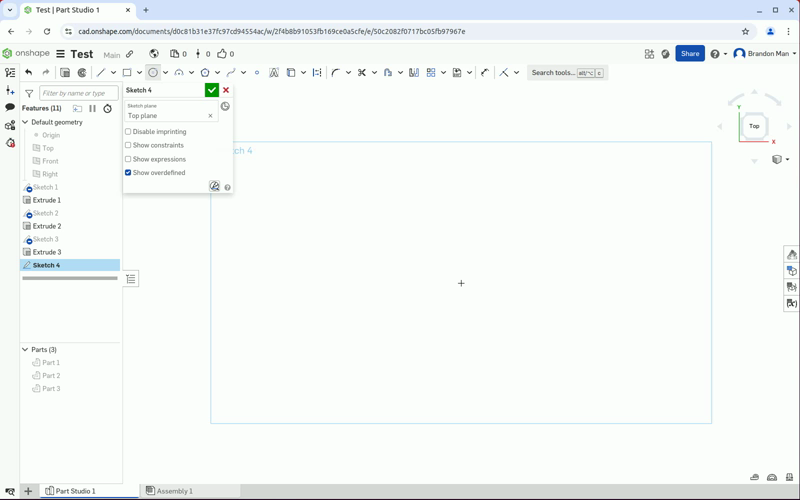
key_up(shift)
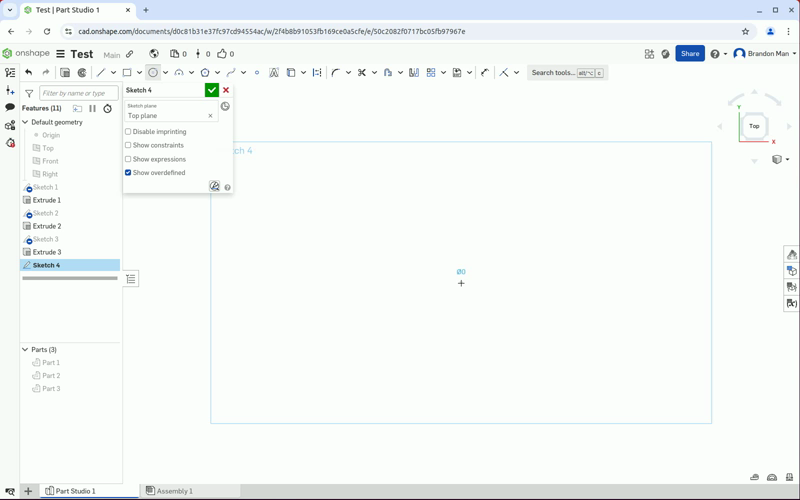
mouse_move(537, 282)
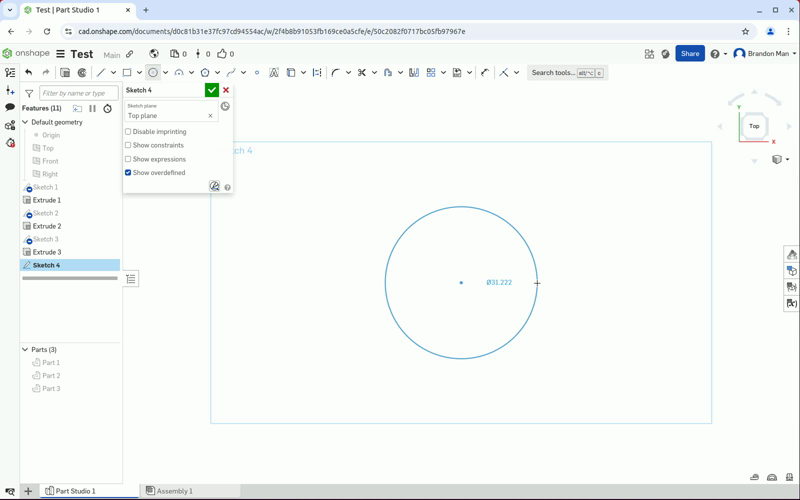
click(537, 282)
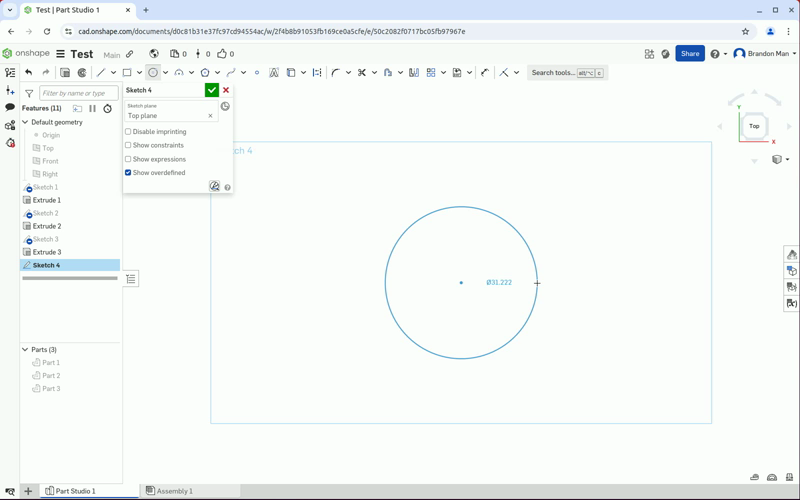
key(esc)
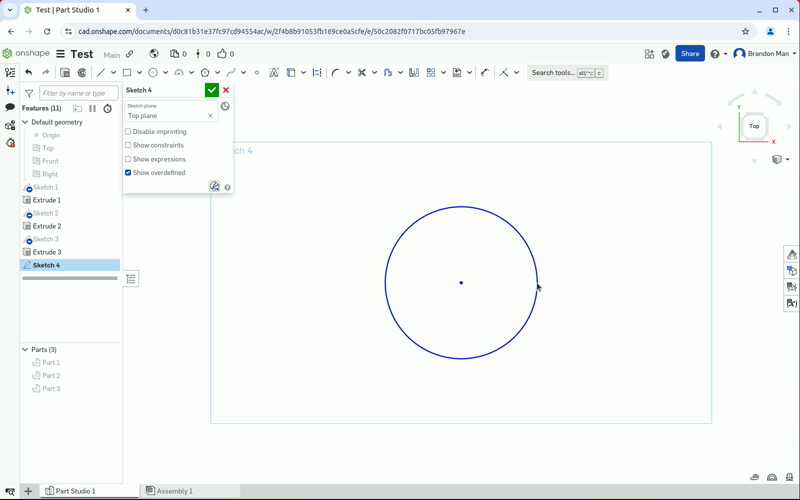
key(c)
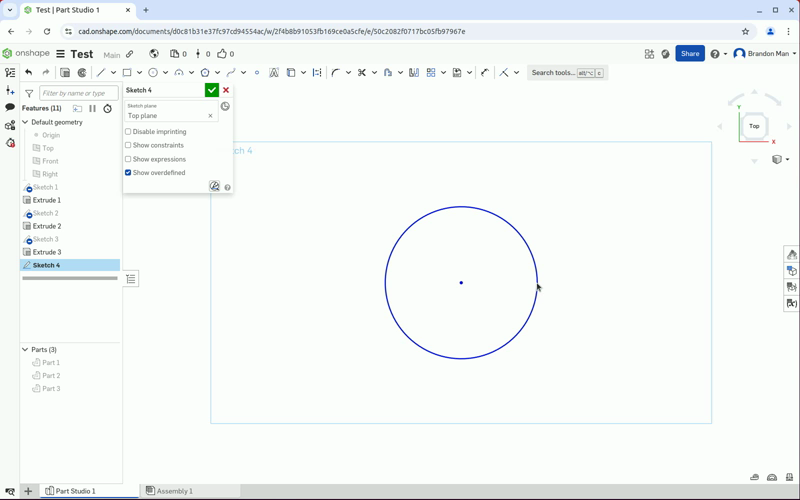
key_down(shift)
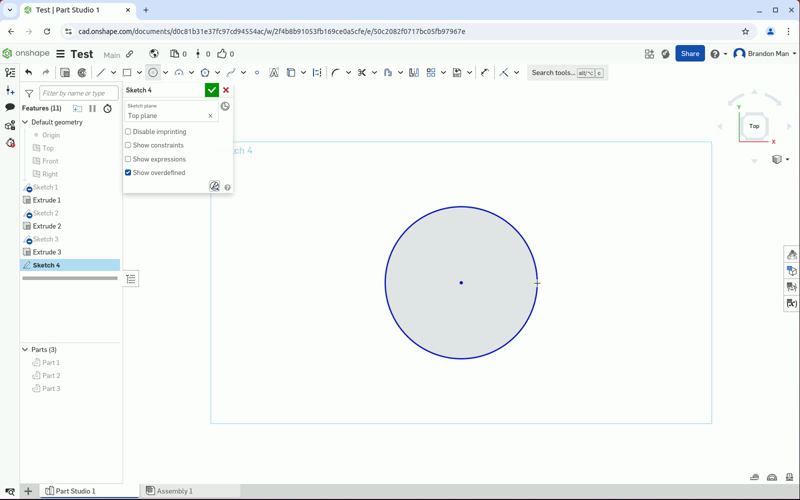
mouse_move(461, 282)
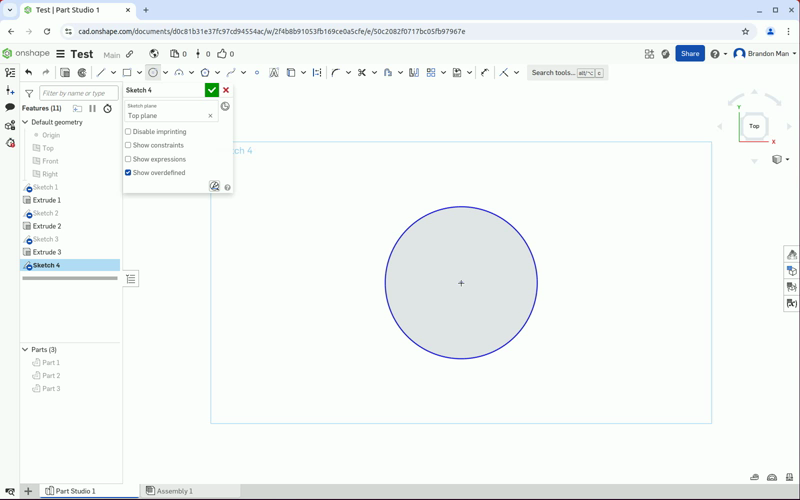
click(461, 282)
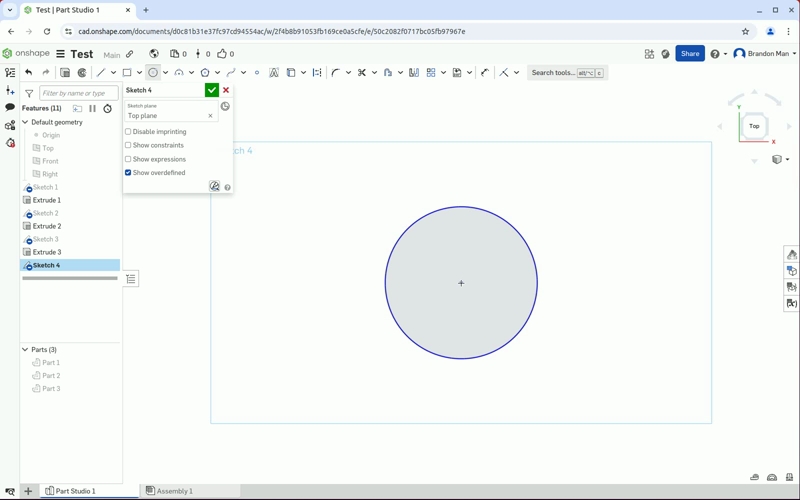
key_up(shift)
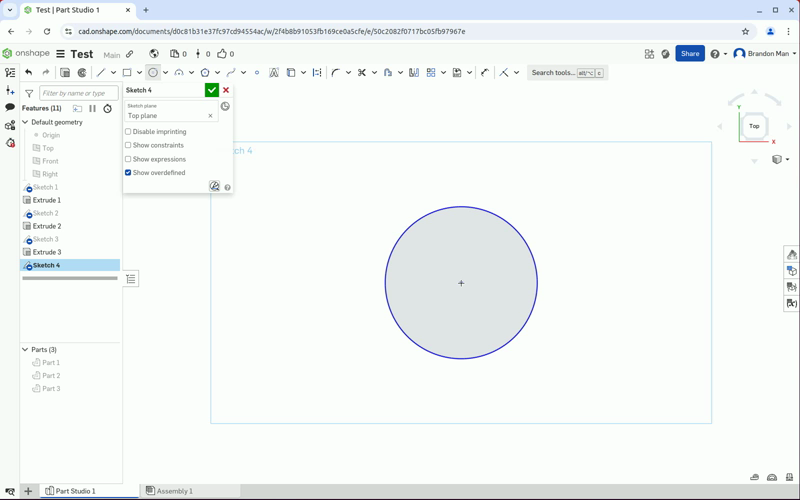
mouse_move(511, 282)
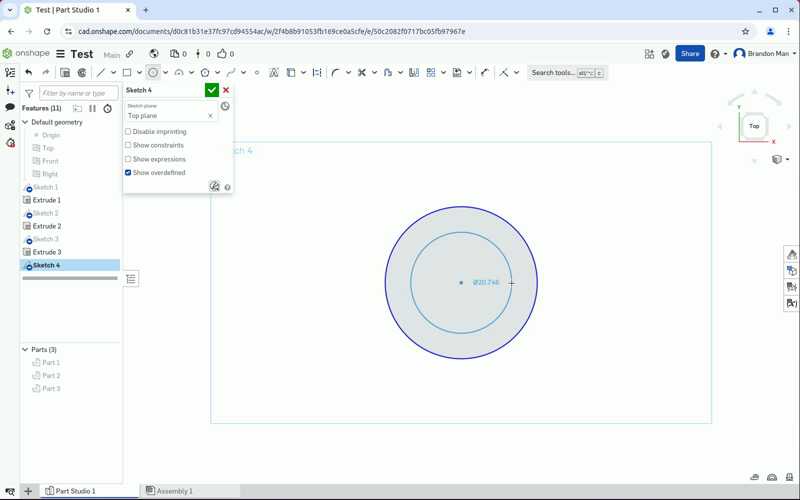
click(511, 282)
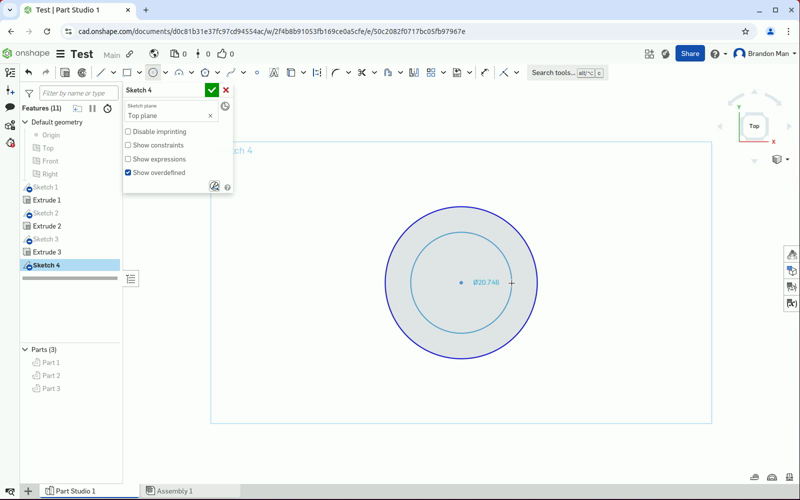
key(esc)
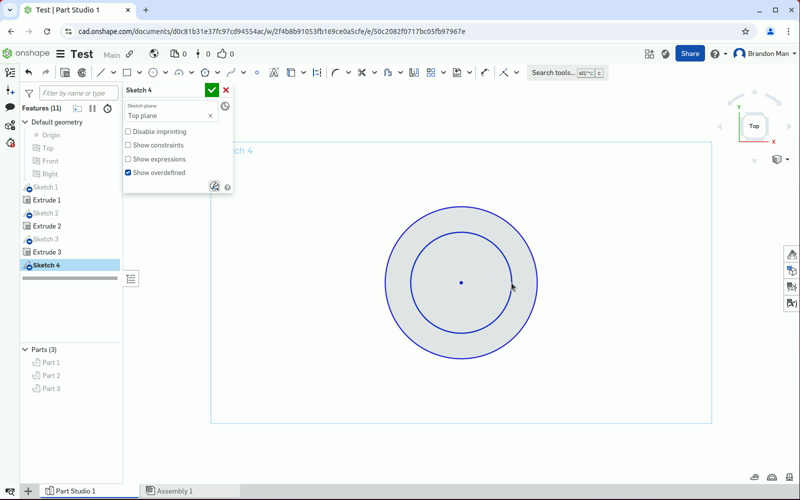
mouse_move(515, 256)
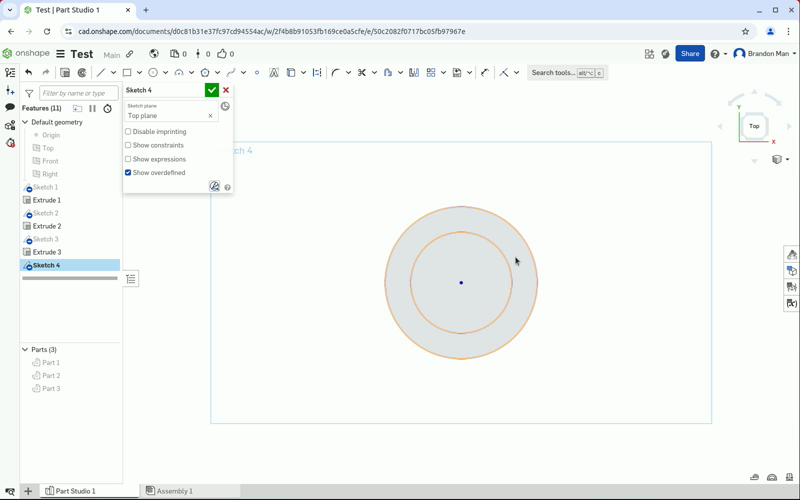
click(515, 256)
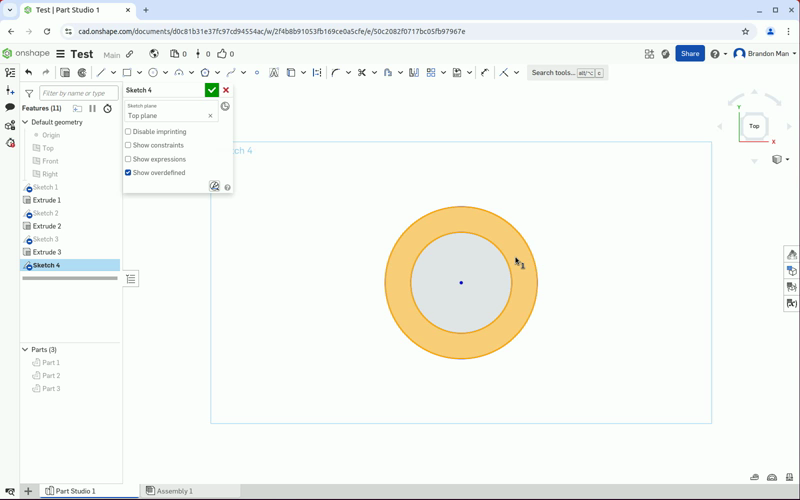
mouse_move(73, 352)
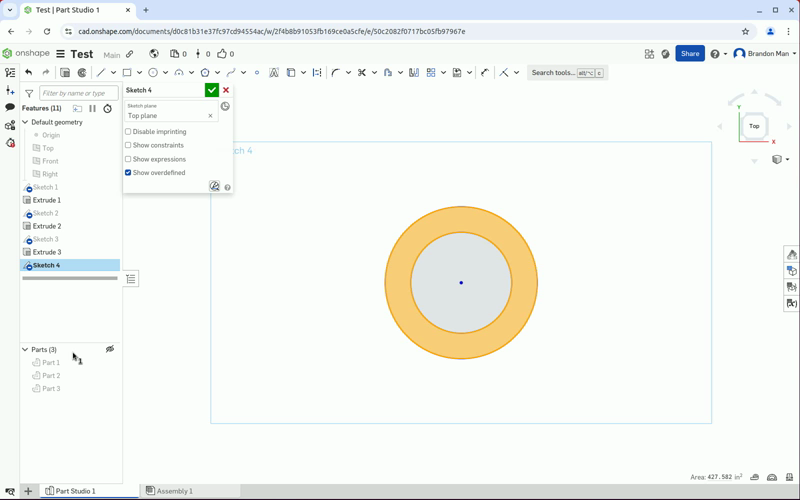
key(shift+y)
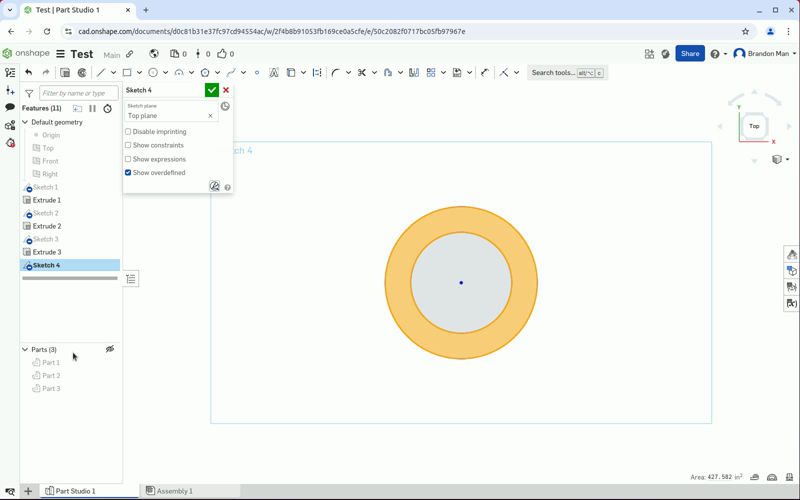
key(shift+e)
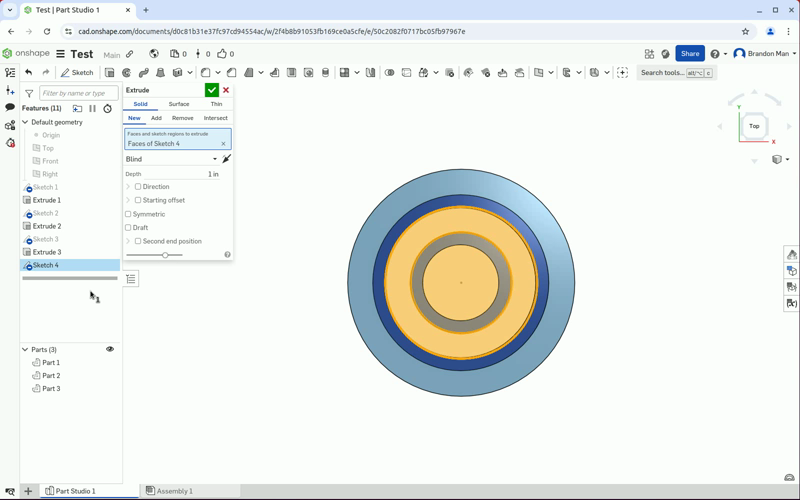
mouse_move(143, 106)
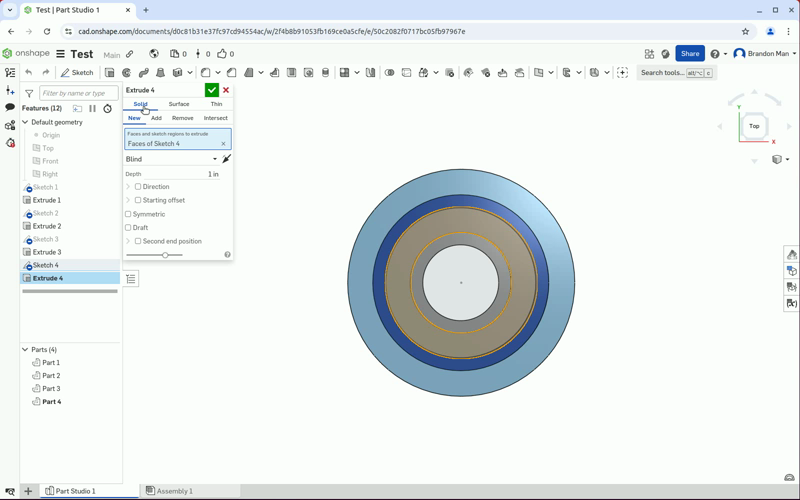
click(143, 106)
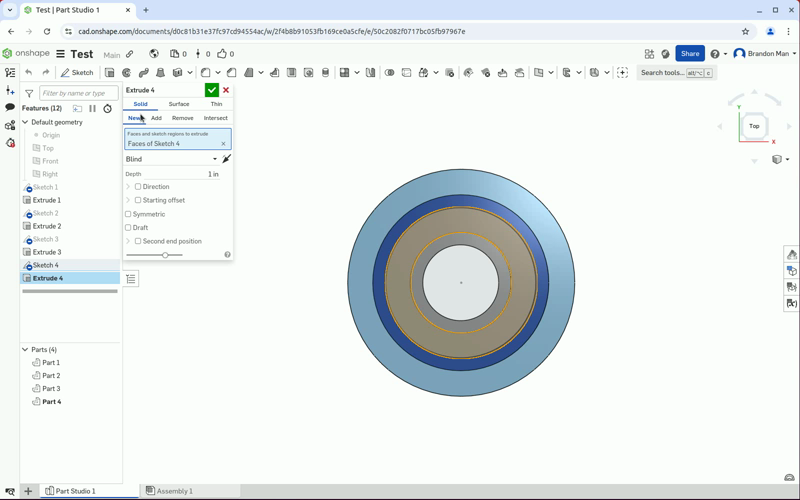
mouse_move(137, 120)
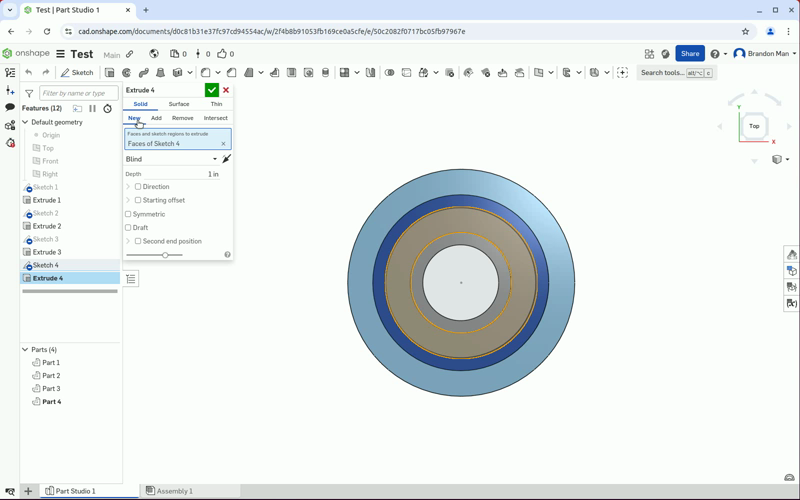
click(137, 120)
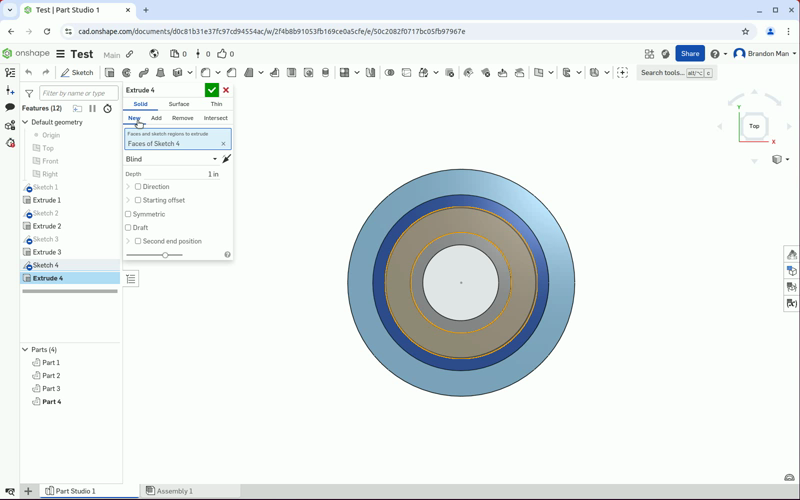
key(tab, 4)
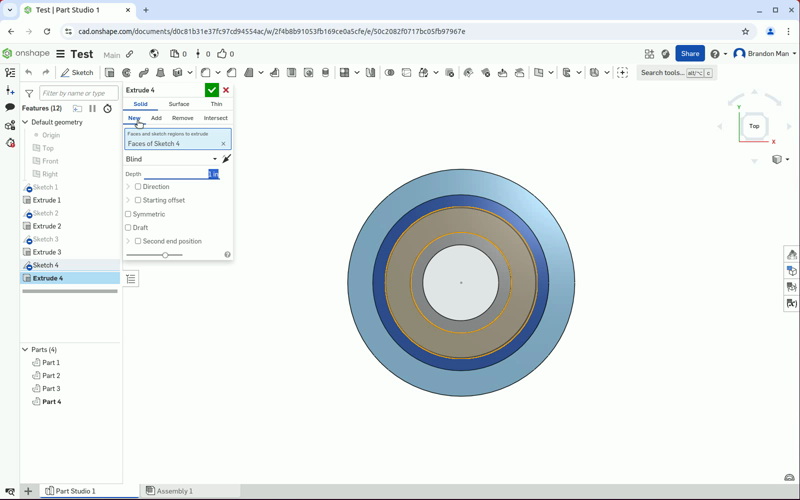
text(14.924)
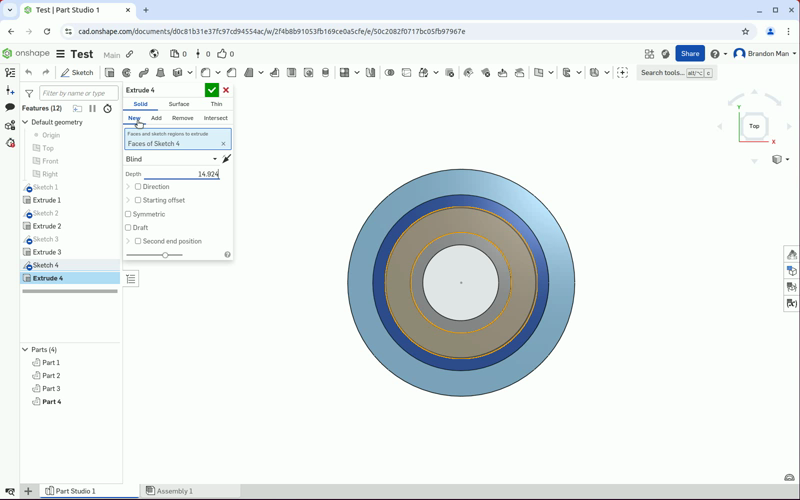
key(tab, 3)
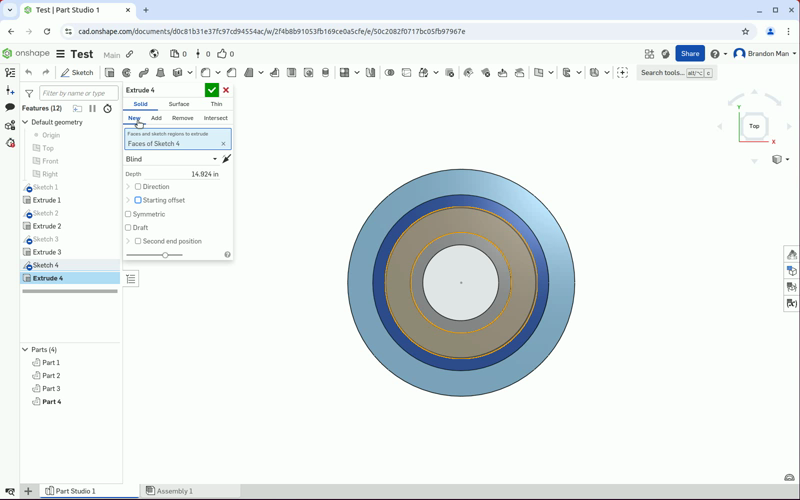
key(tab, 2)
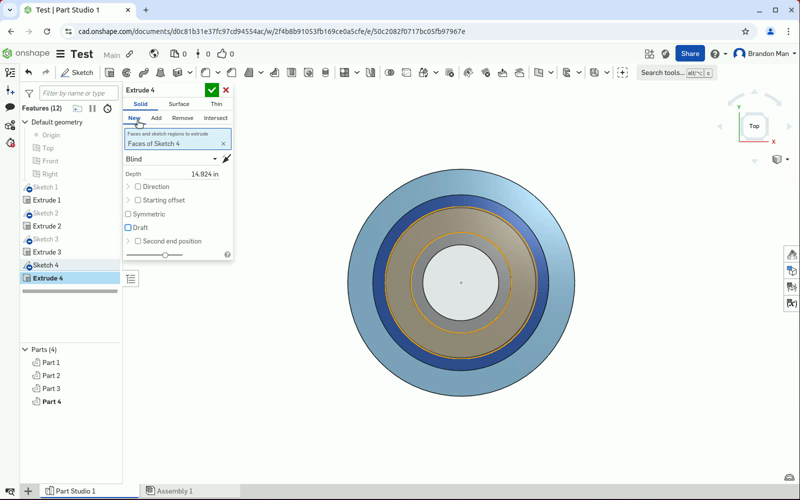
key(space)
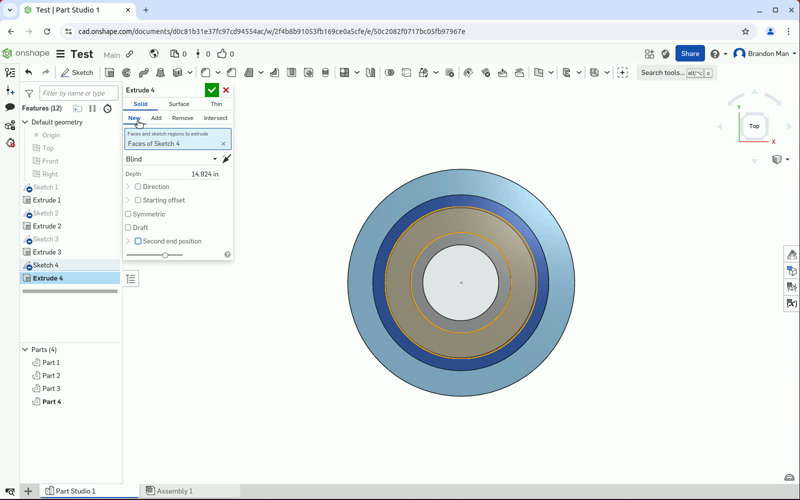
key(tab, 3)
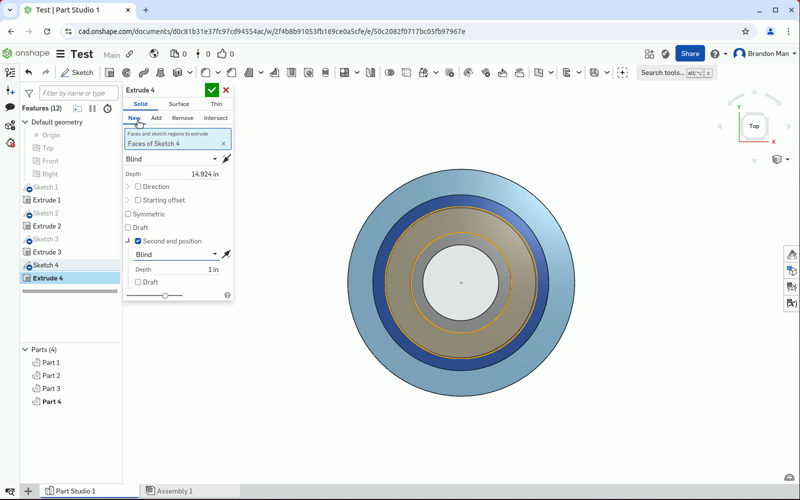
text(0.481)
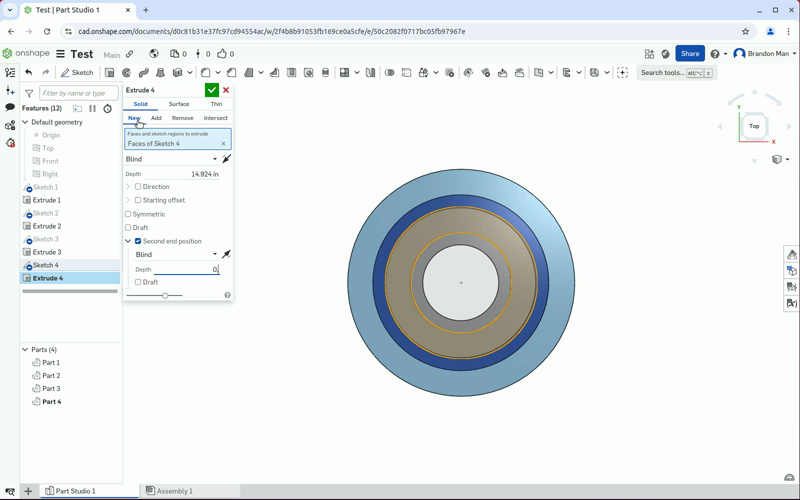
key(enter)
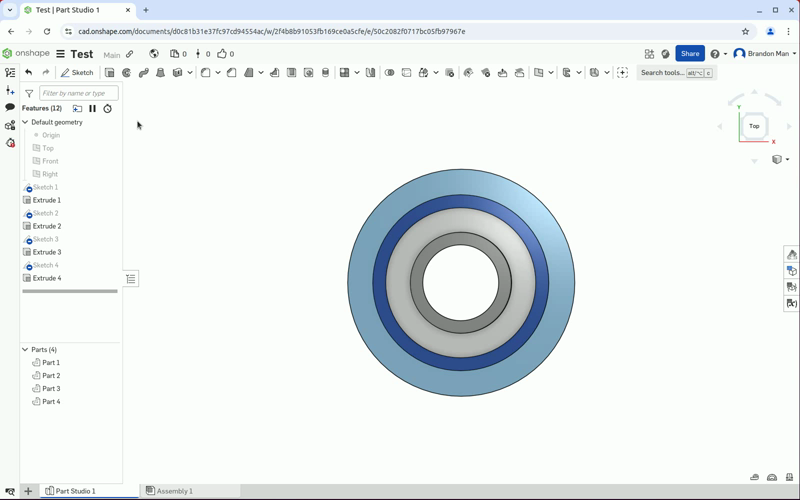
key(shift+h)
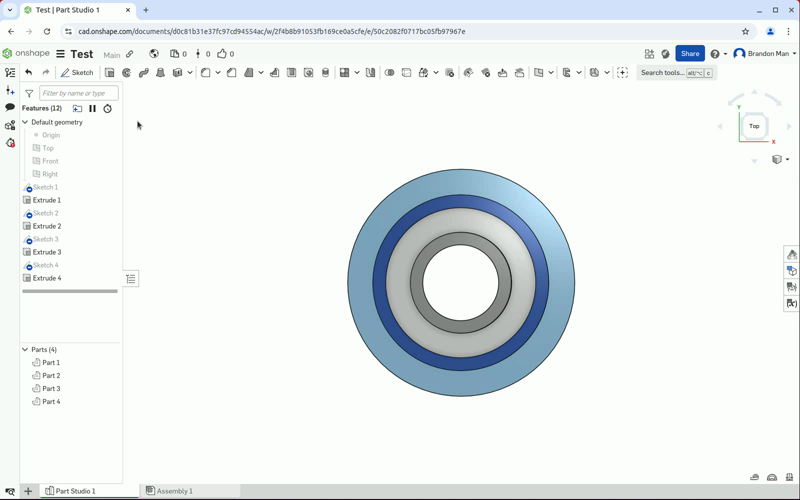
key(shift+h)
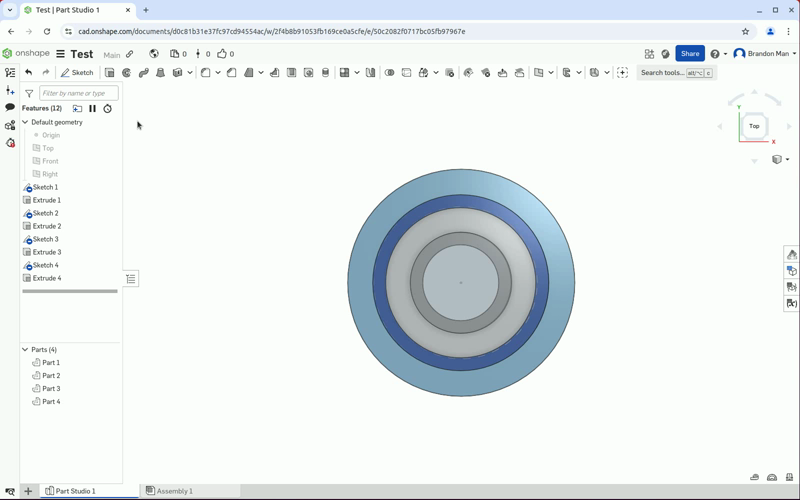
key(shift+7)
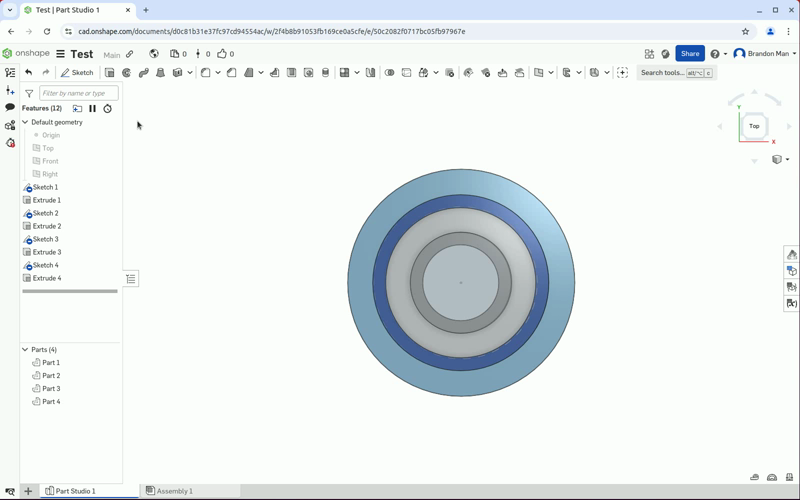
key(up, 3)
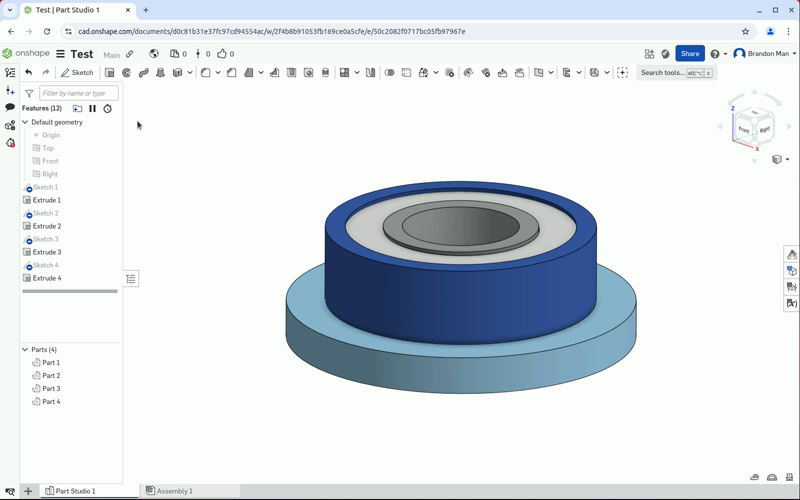
key(left, 3)
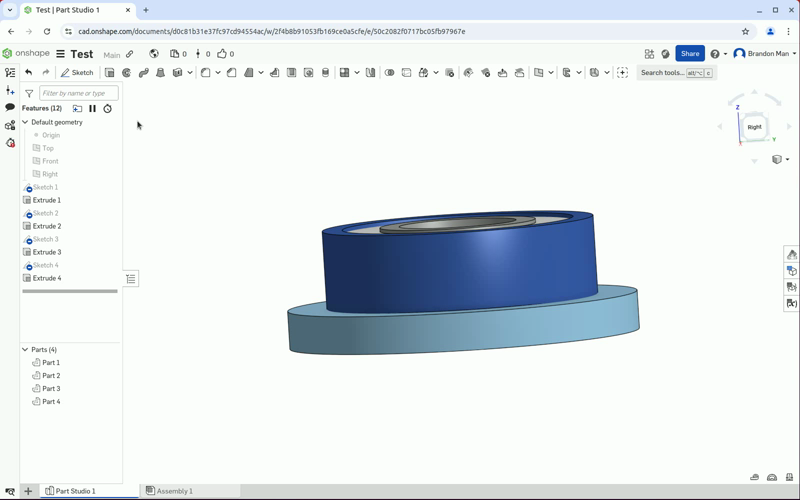
key(right, 3)
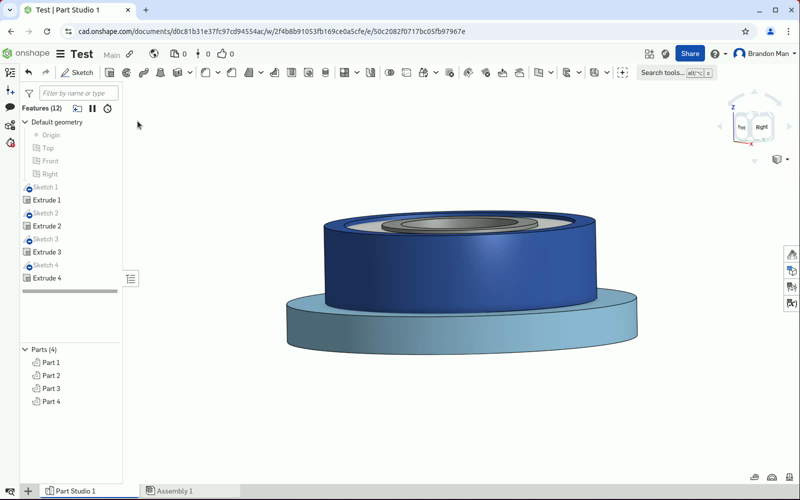
key(down, 3)
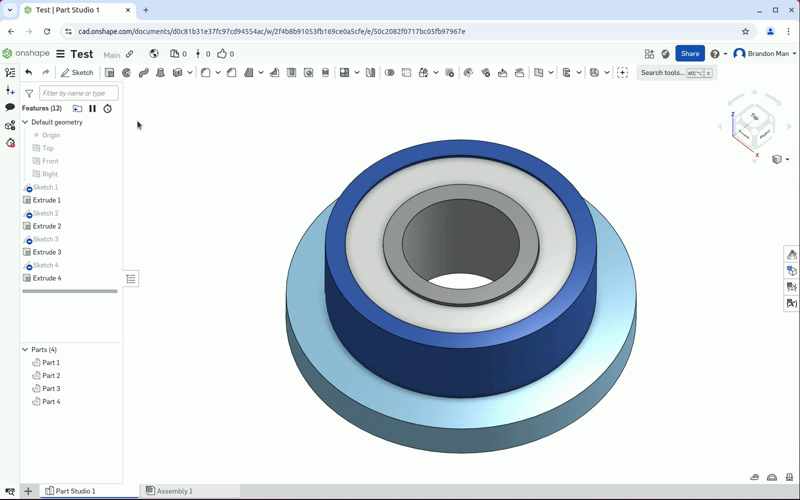
mouse_move(73, 189)
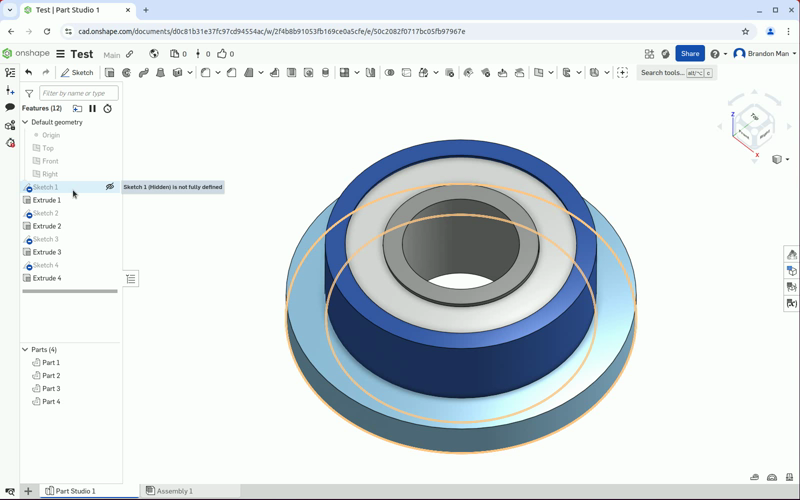
click(73, 189)